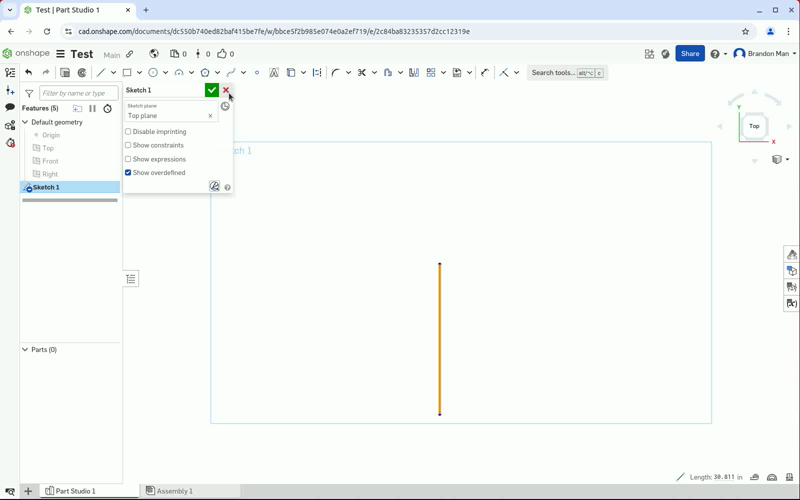
key(shift+h)
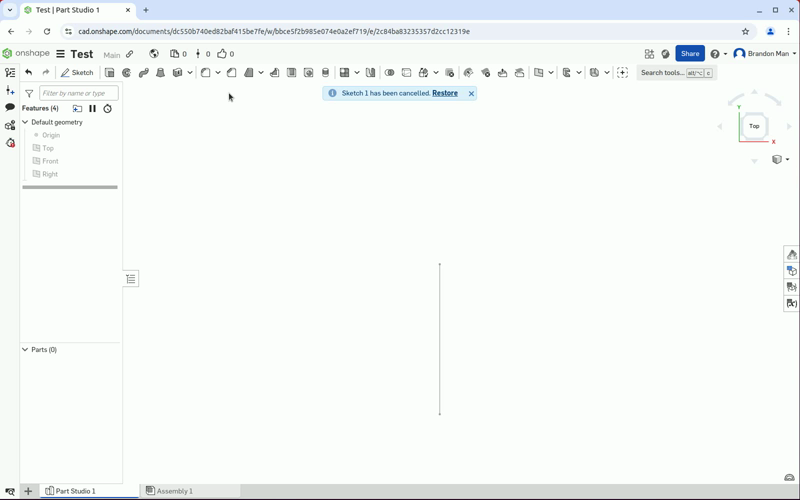
mouse_move(73, 352)
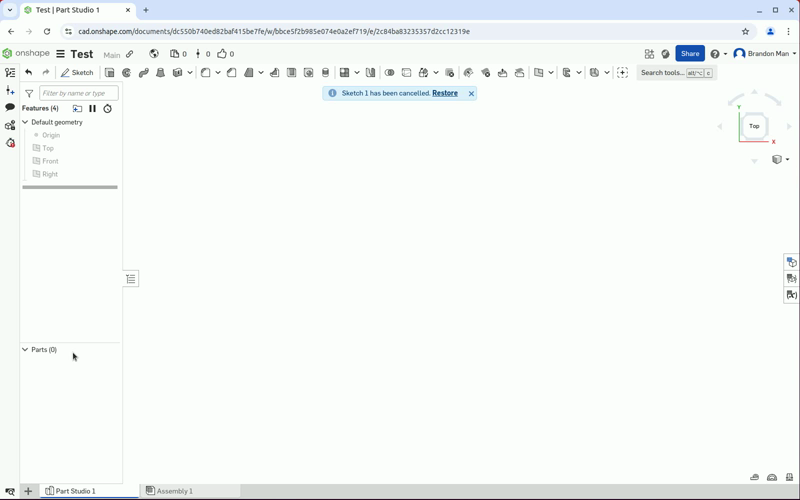
key(y)
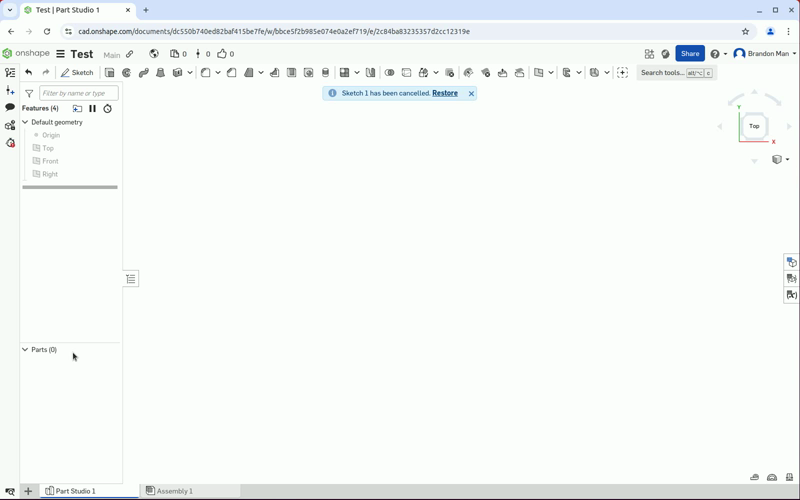
key(shift+p)
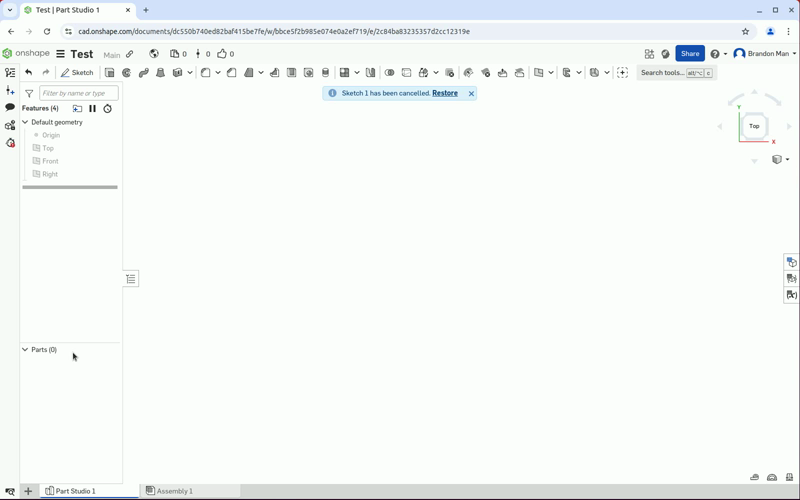
key(space)
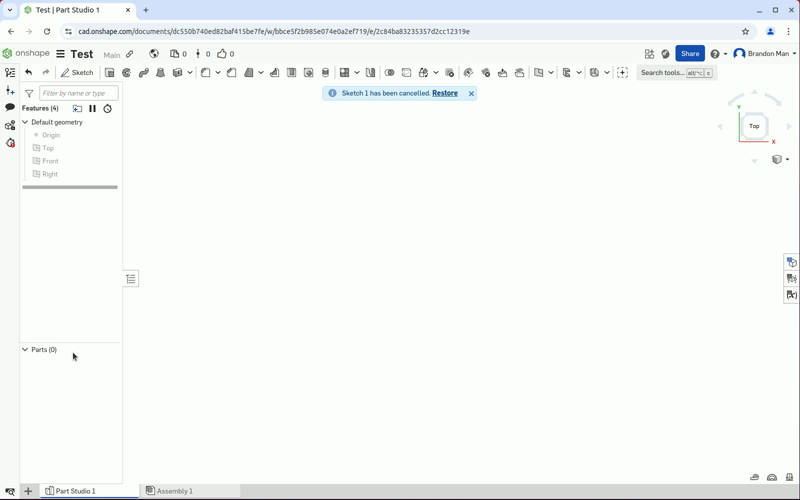
key_down(shift)
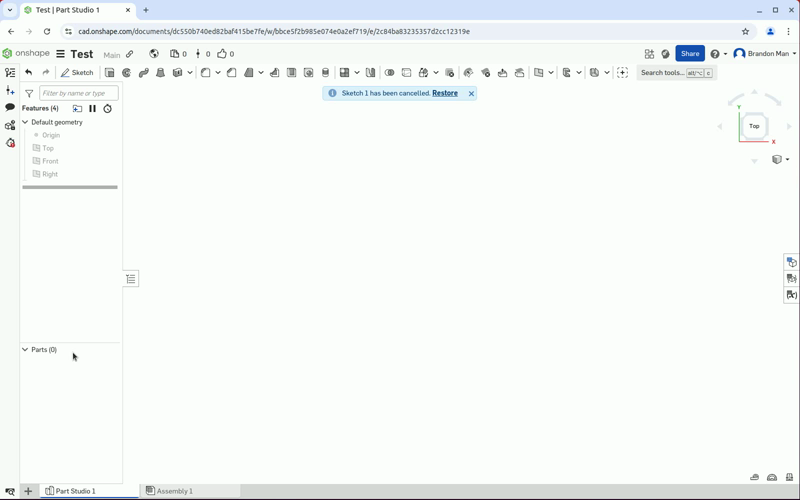
key(up)
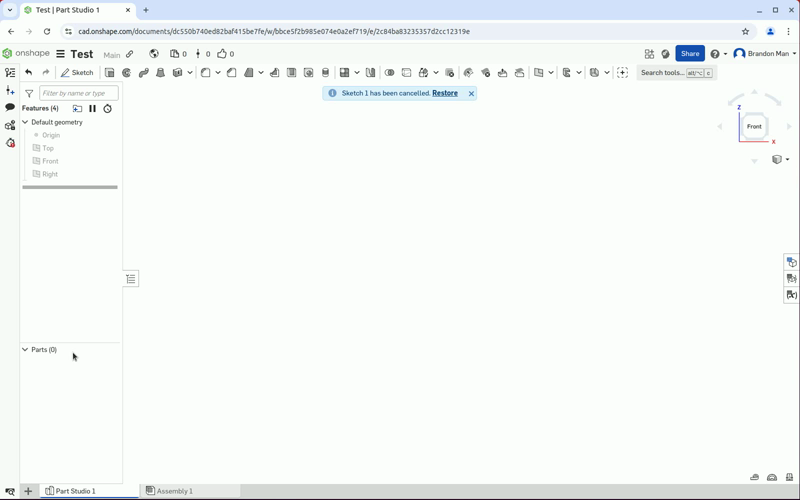
key_up(shift)
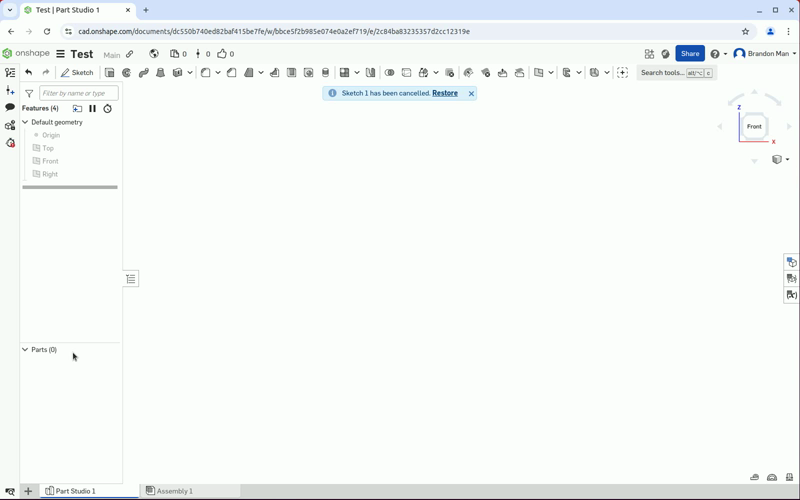
mouse_move(73, 352)
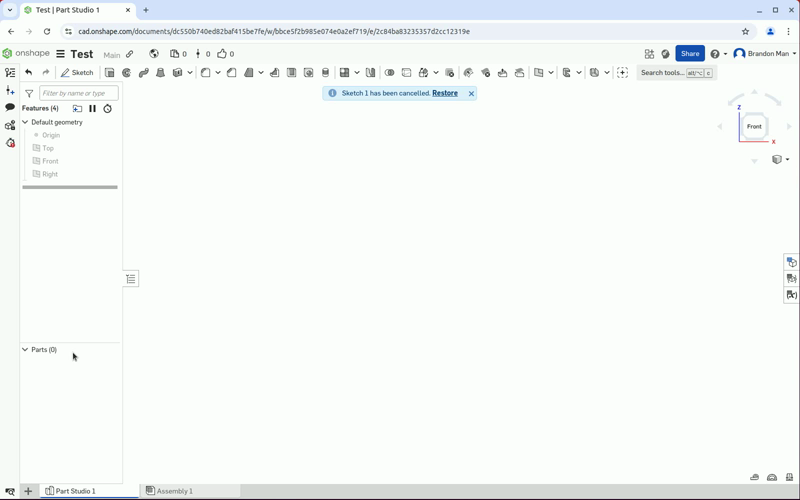
key(shift+y)
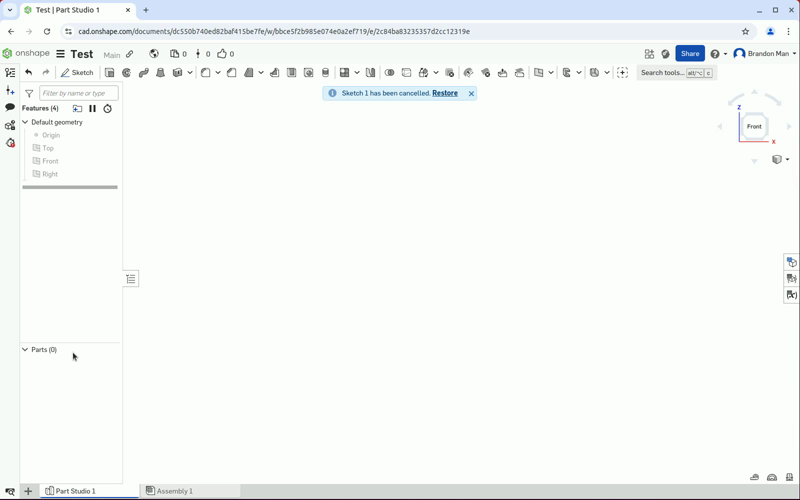
key(shift+s)
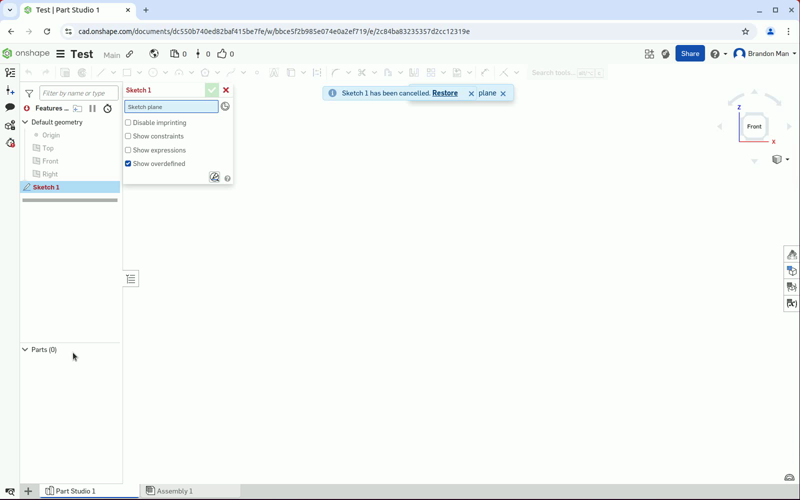
mouse_move(73, 163)
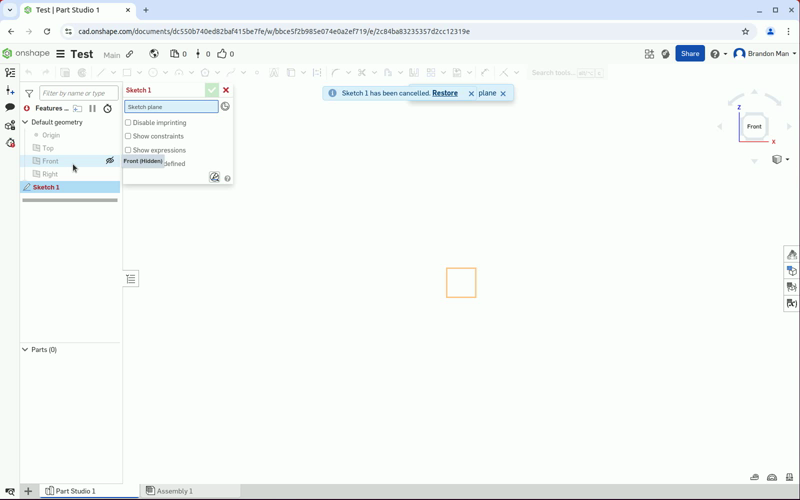
click(73, 163)
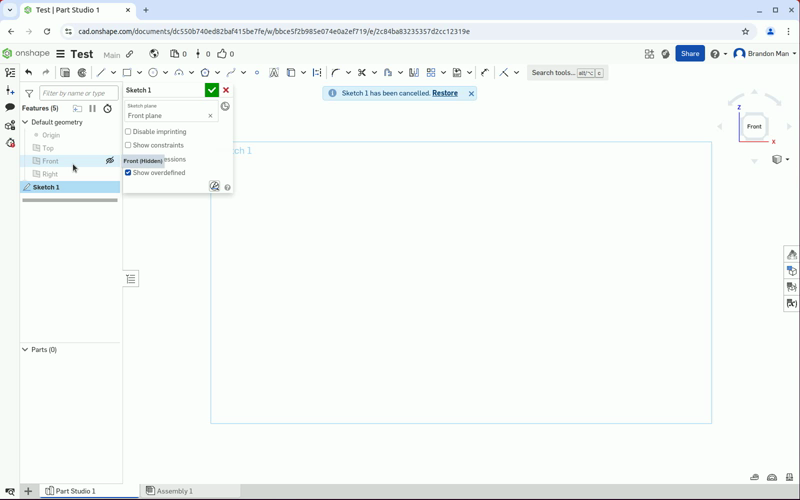
mouse_move(73, 352)
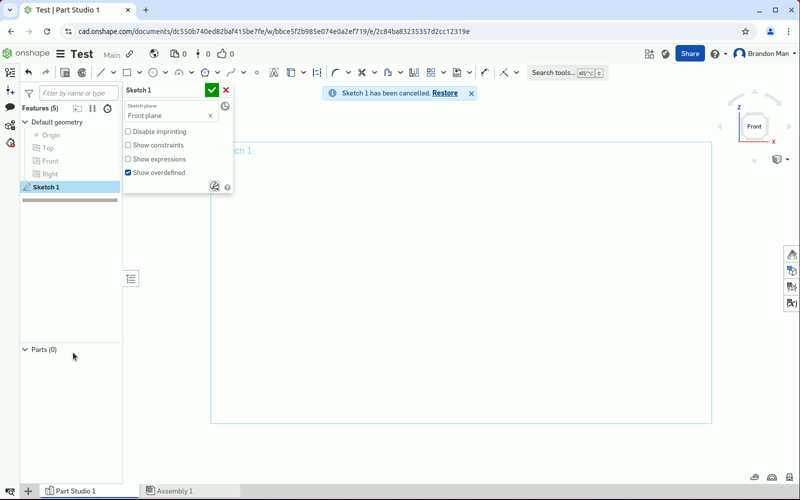
key(y)
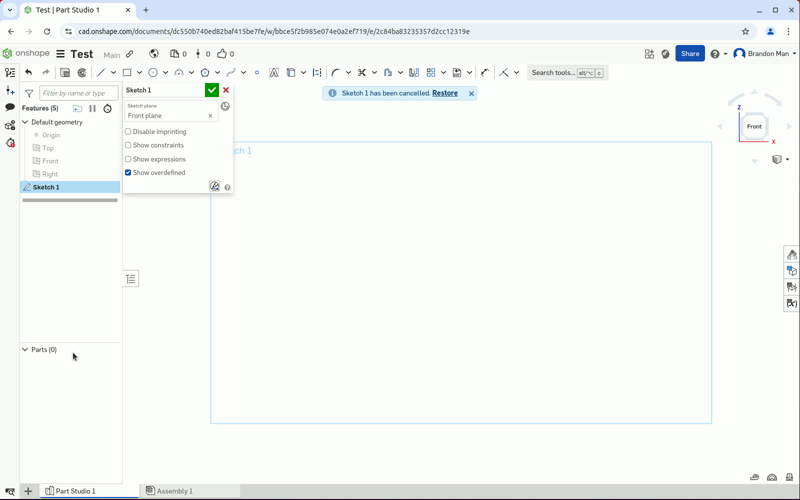
key(l)
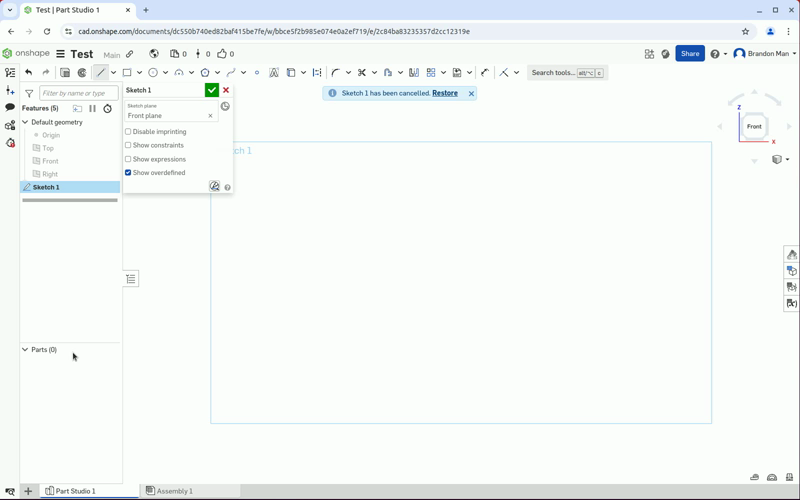
key_down(shift)
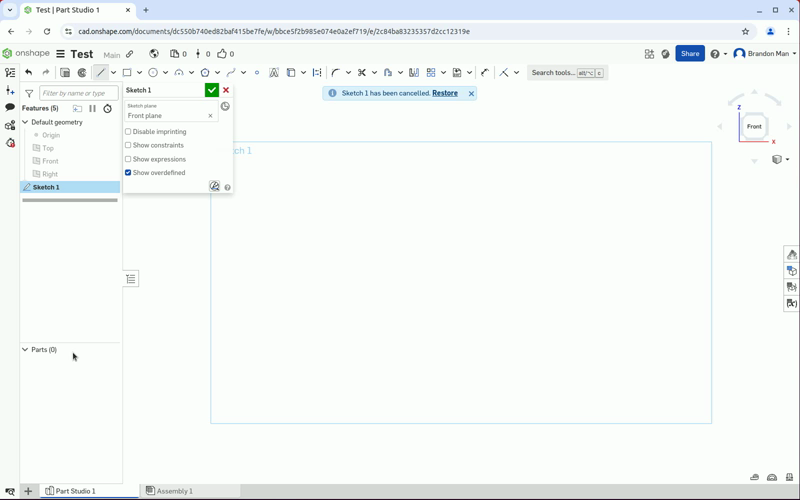
mouse_move(348, 281)
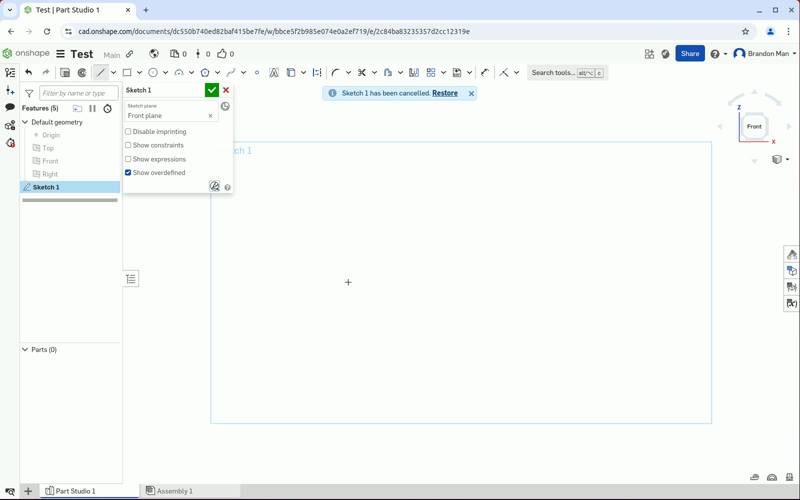
click(348, 281)
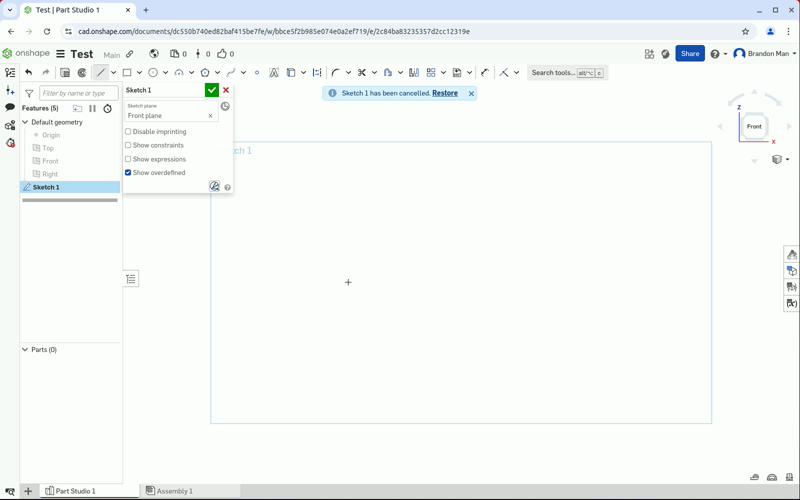
key_up(shift)
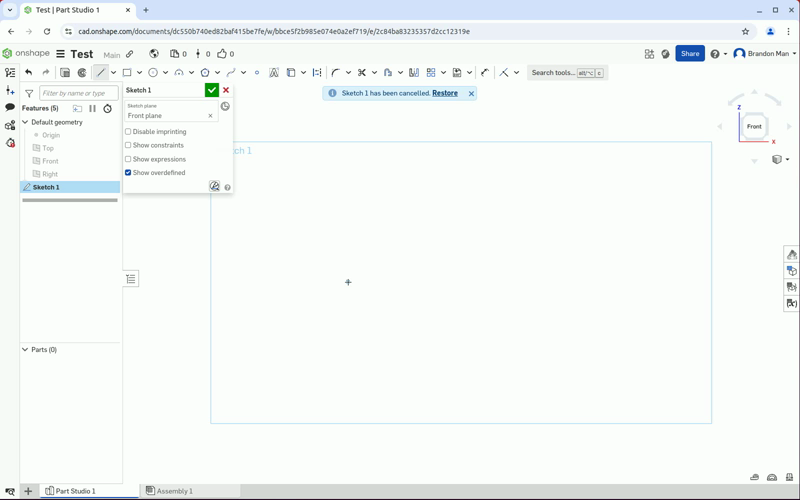
key_down(shift)
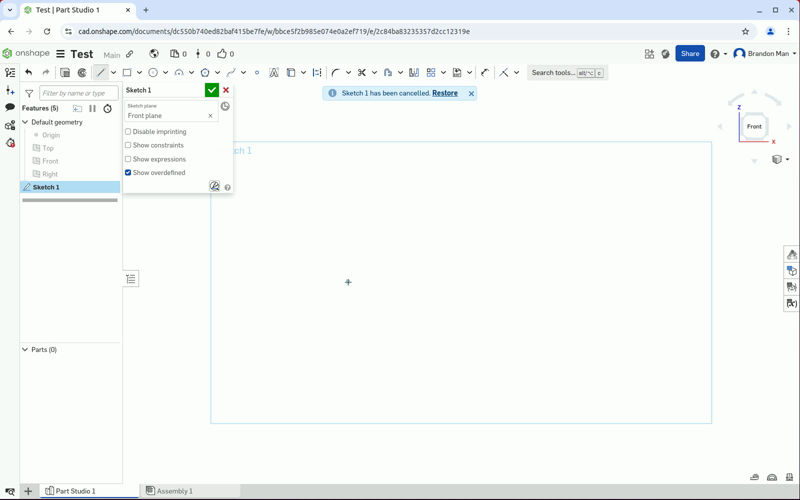
mouse_move(402, 378)
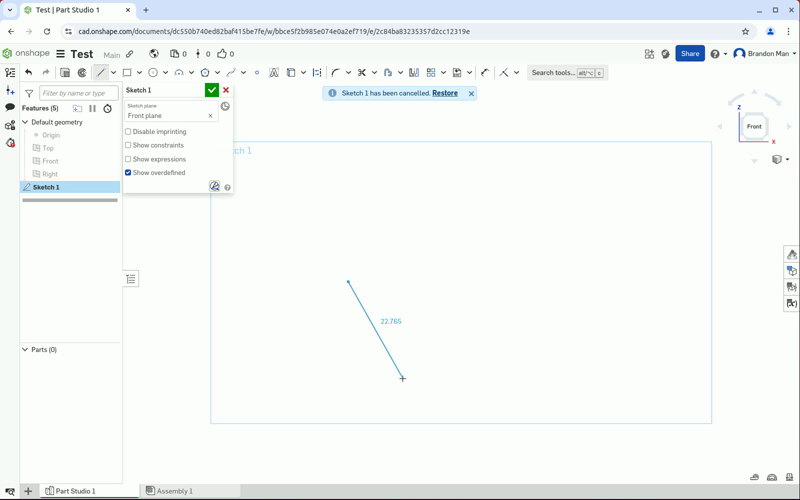
click(402, 378)
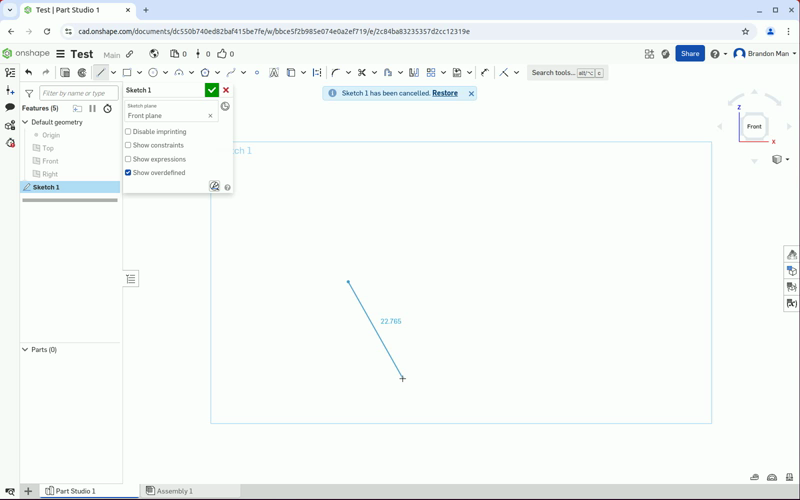
key_up(shift)
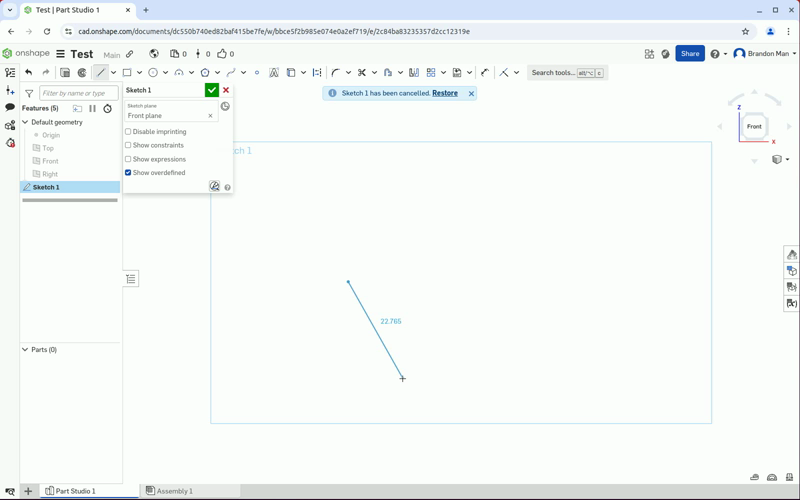
key_down(shift)
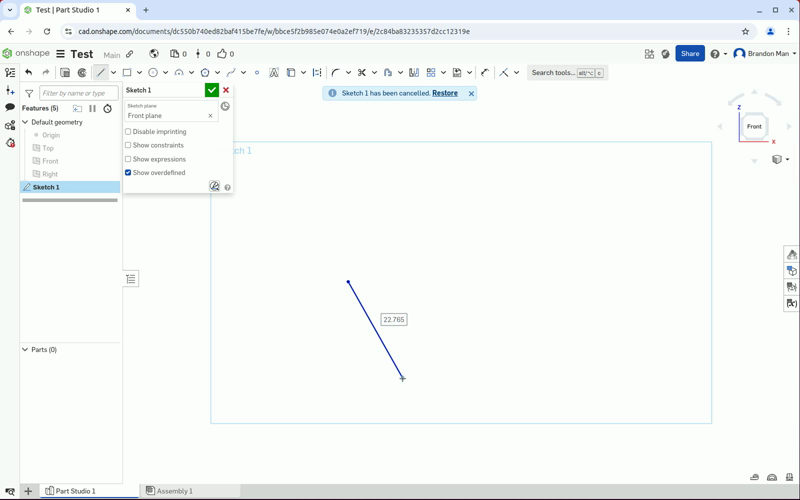
mouse_move(515, 380)
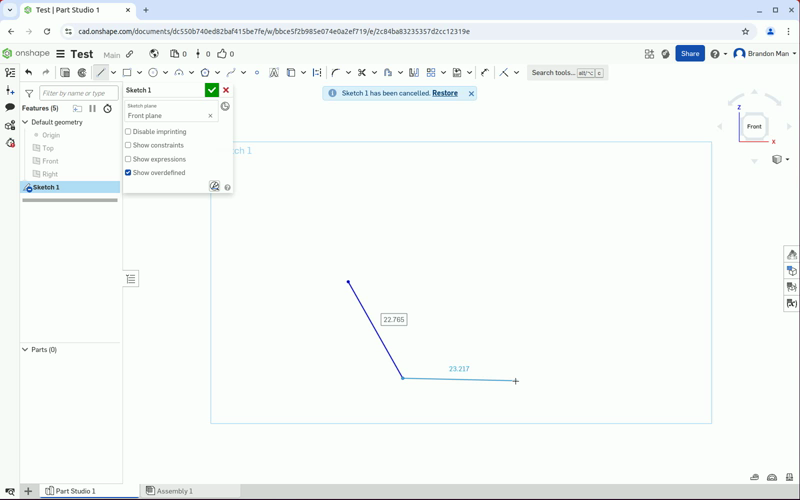
click(515, 380)
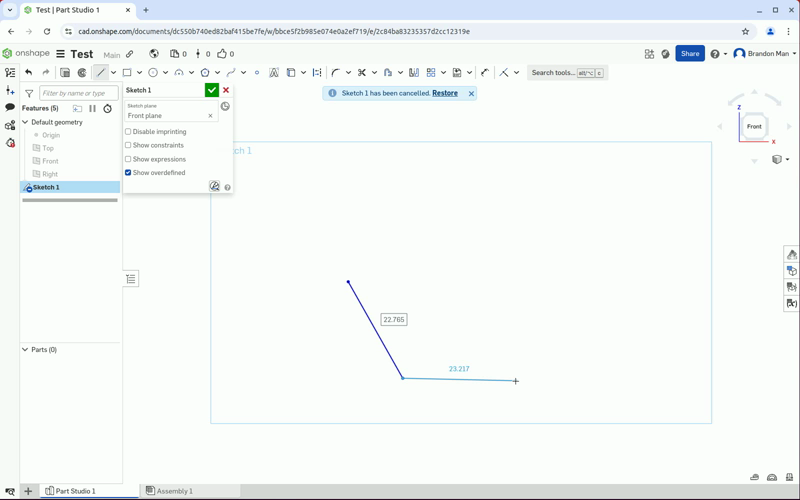
key_up(shift)
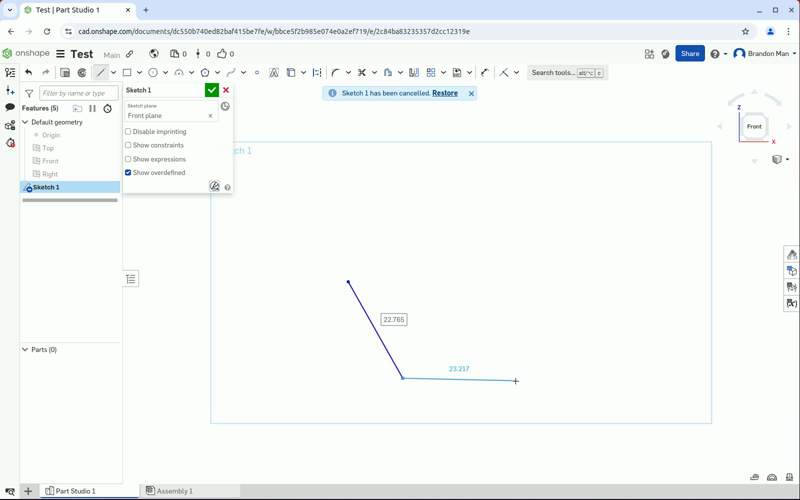
key_down(shift)
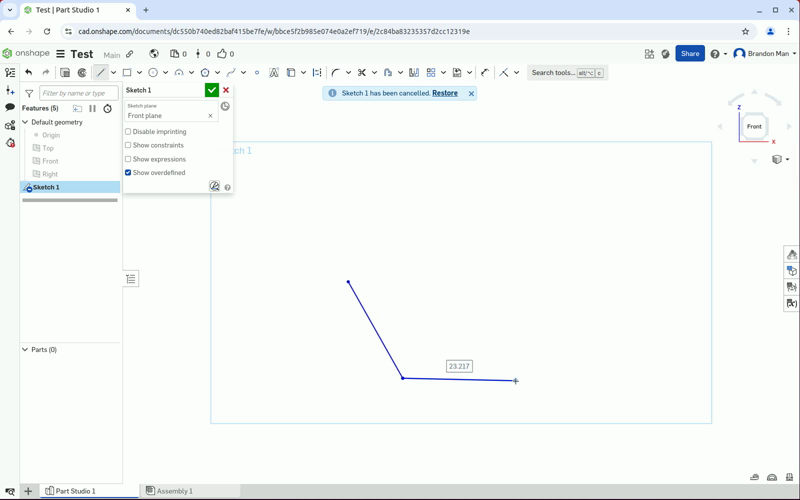
mouse_move(572, 284)
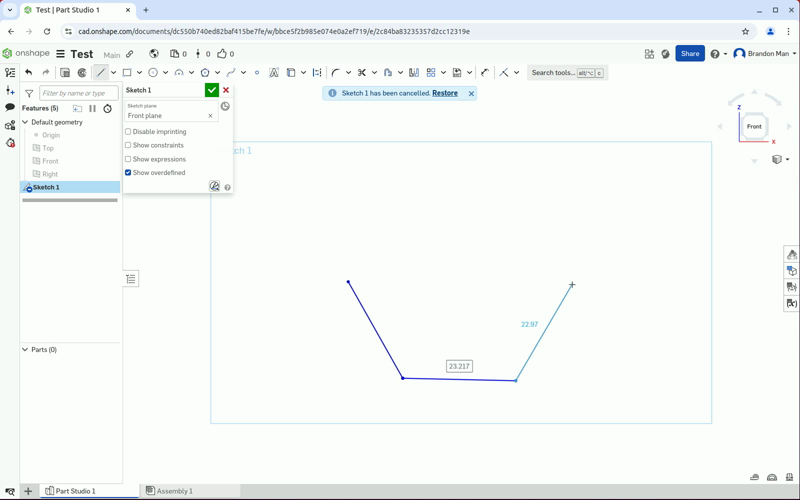
click(572, 284)
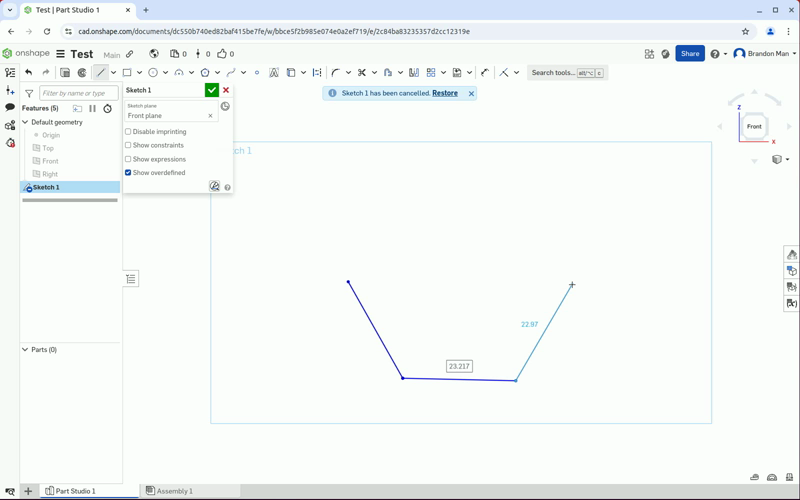
key_up(shift)
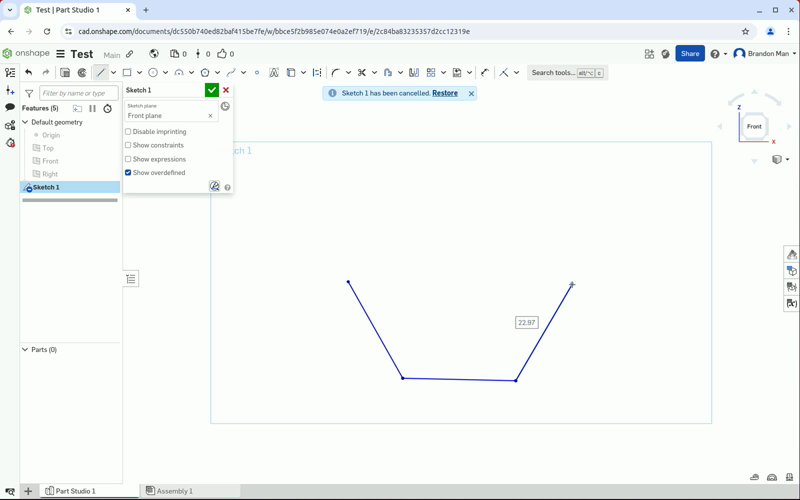
key_down(shift)
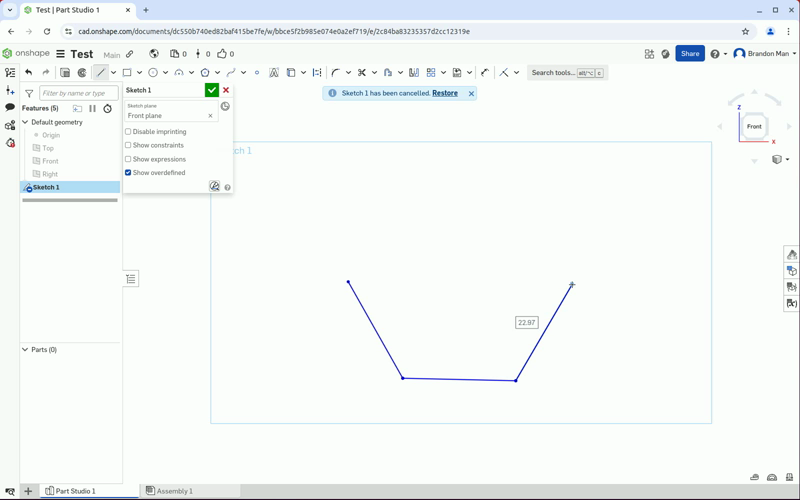
mouse_move(517, 187)
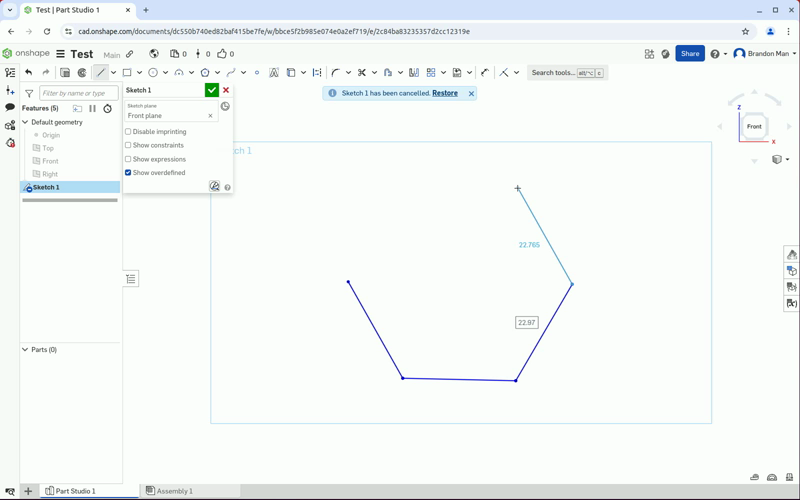
click(517, 187)
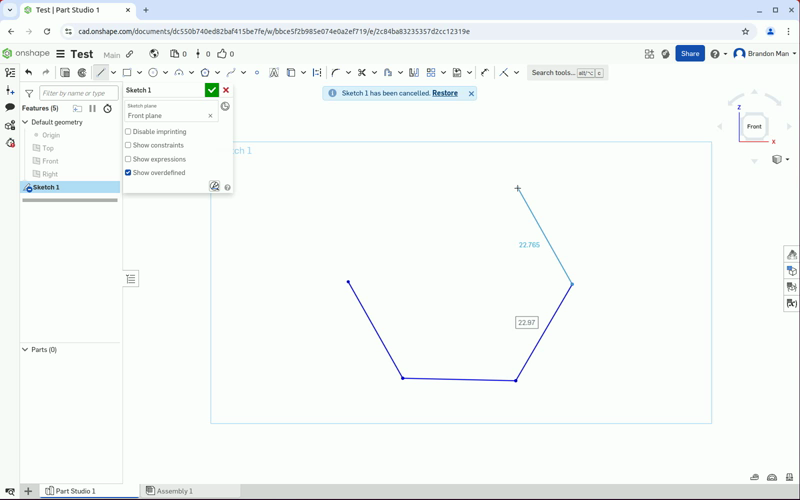
key_up(shift)
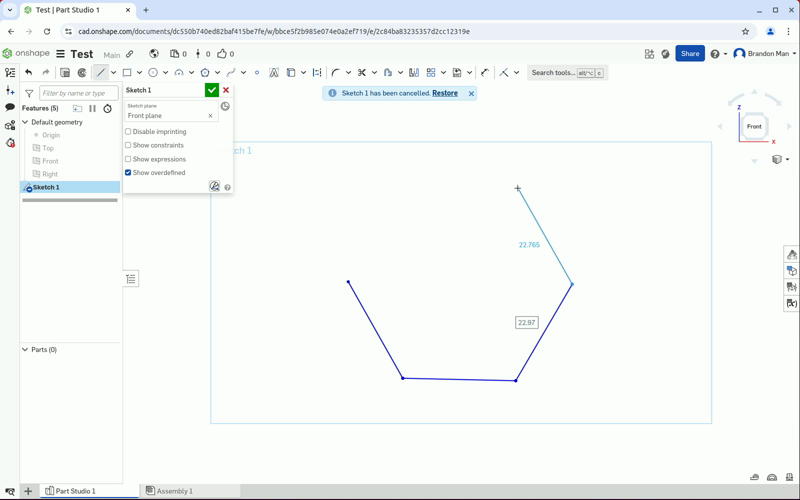
key_down(shift)
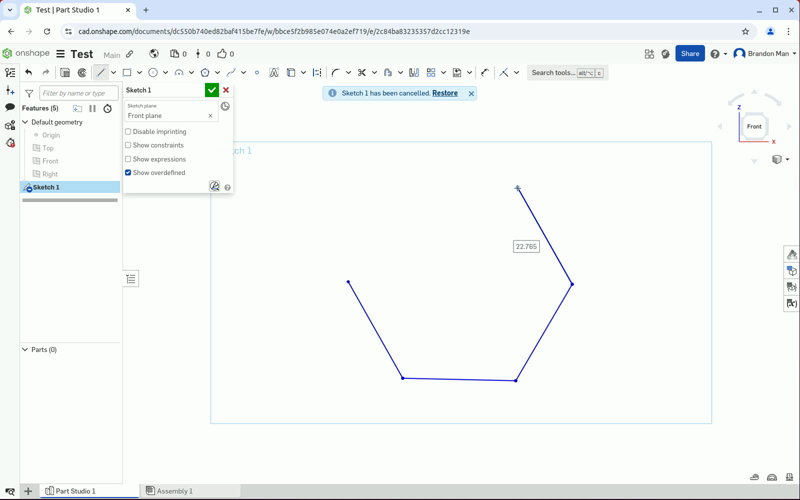
mouse_move(404, 185)
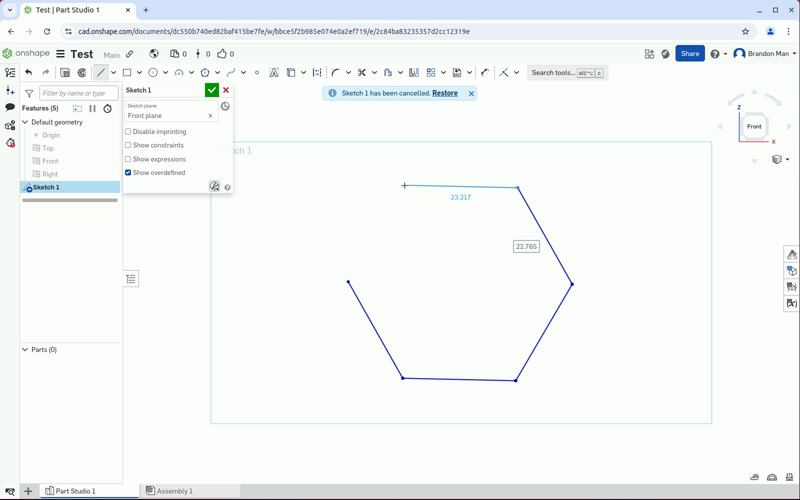
click(404, 185)
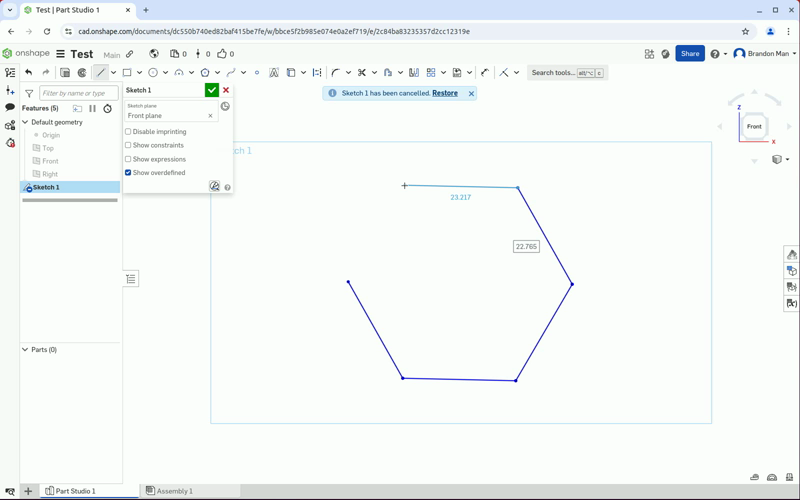
key_up(shift)
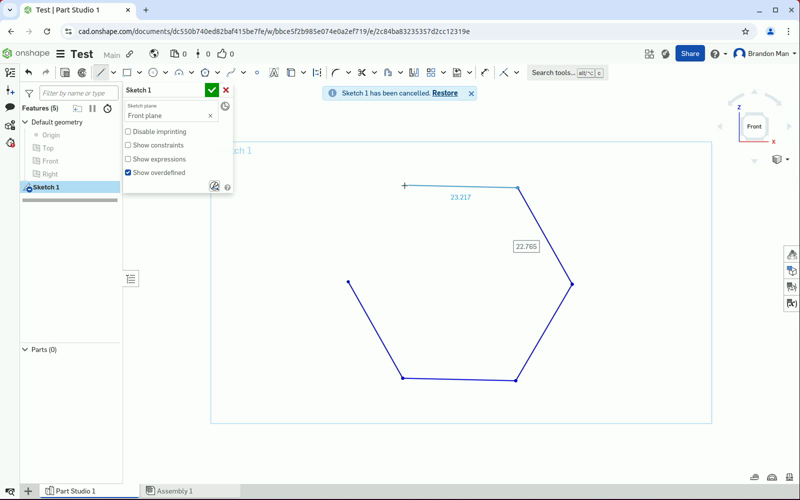
key_down(shift)
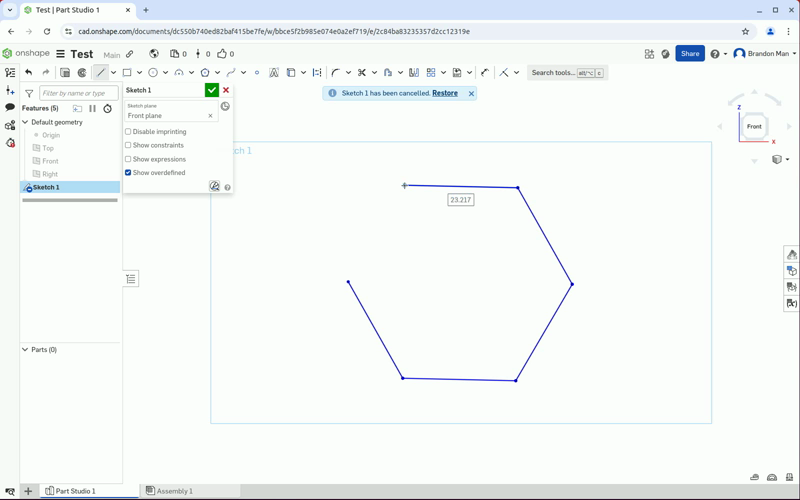
mouse_move(348, 281)
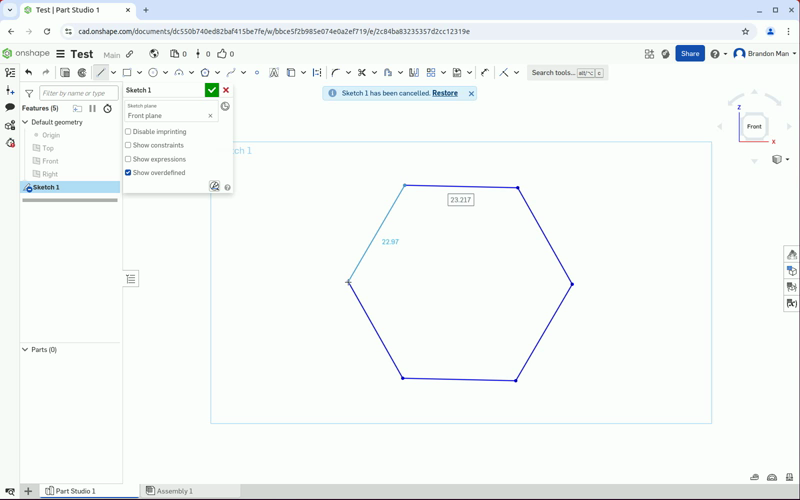
key_up(shift)
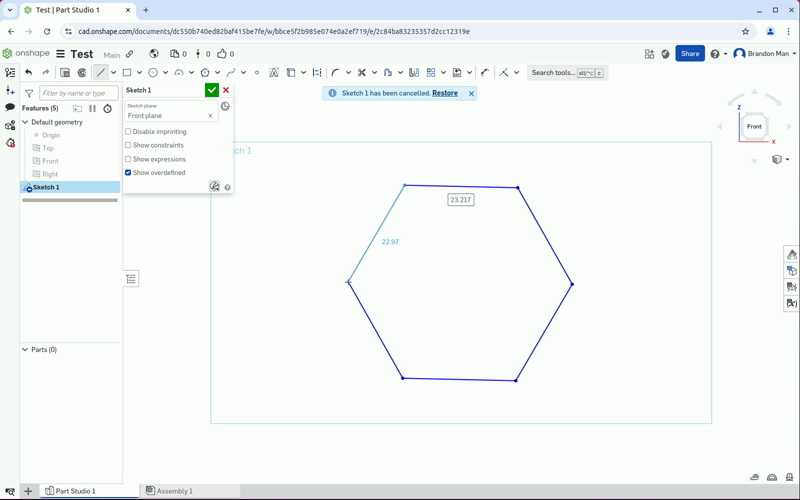
click(348, 281)
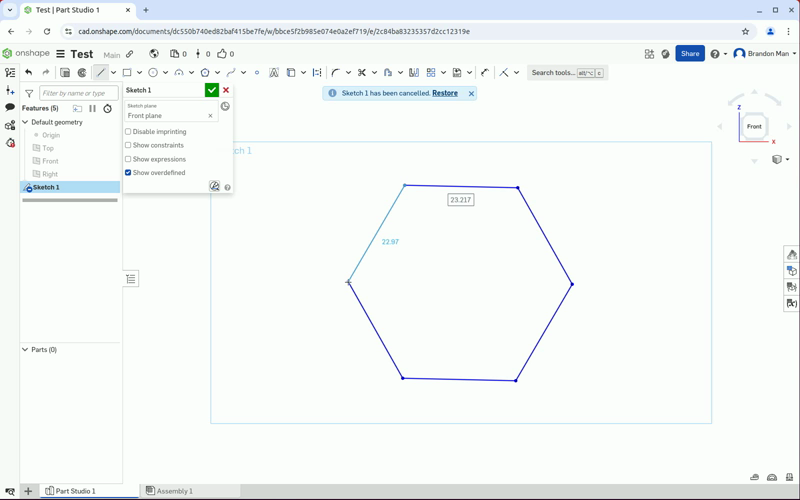
key(esc)
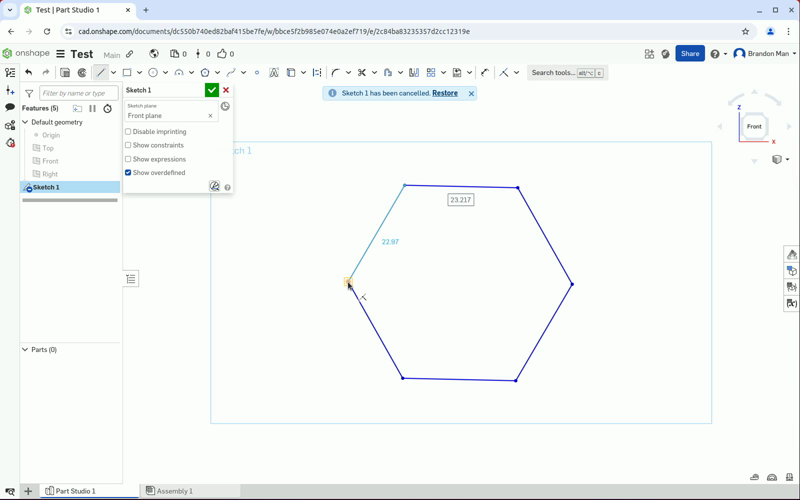
key(c)
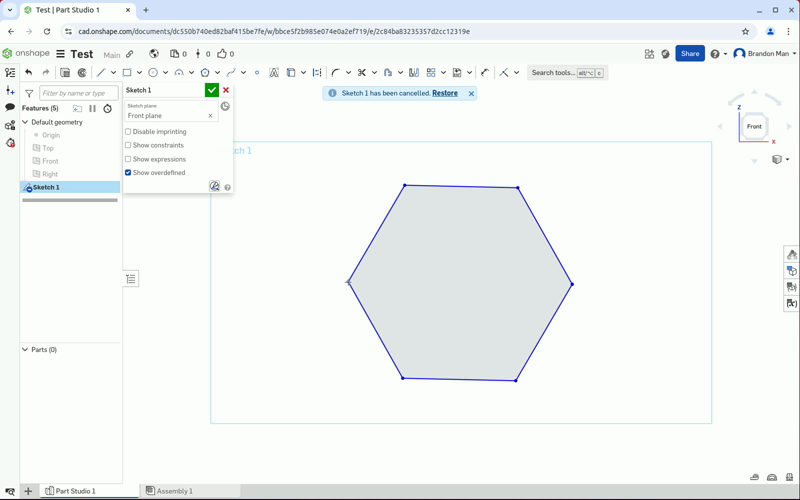
key_down(shift)
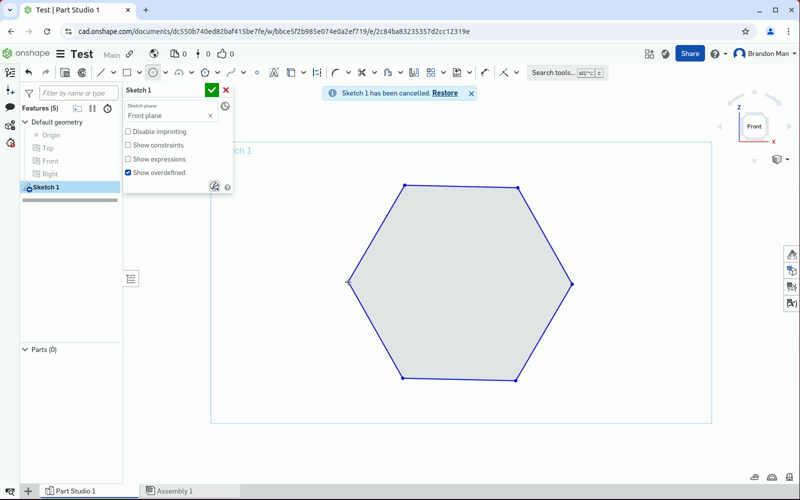
mouse_move(461, 281)
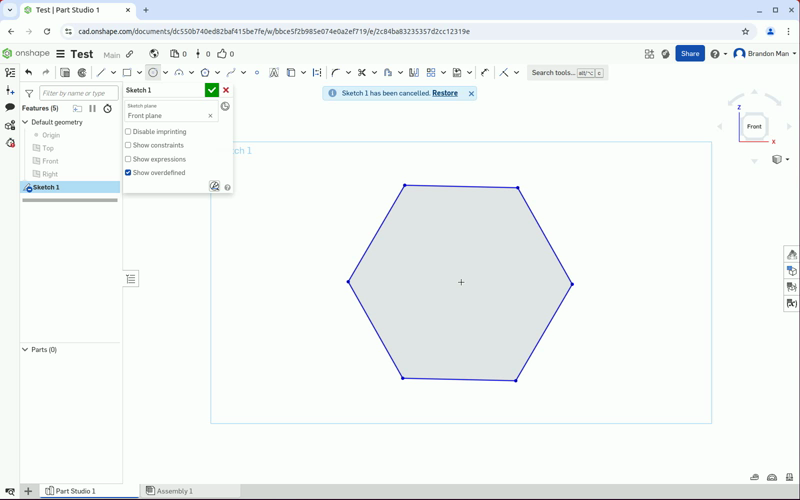
click(461, 281)
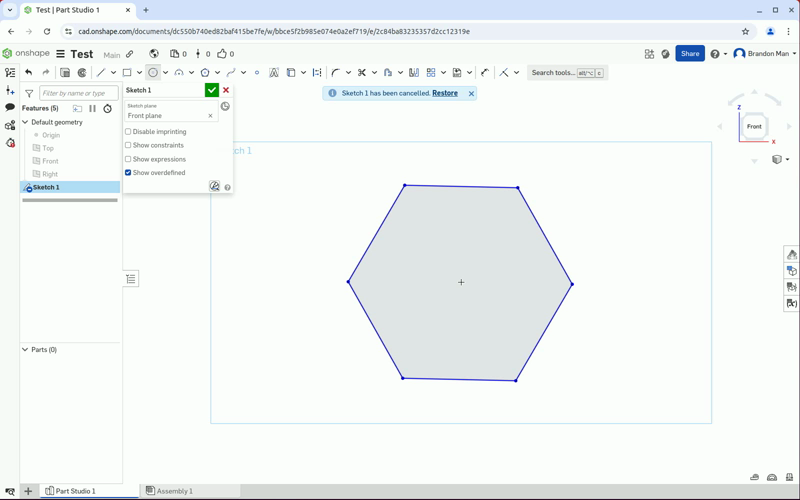
key_up(shift)
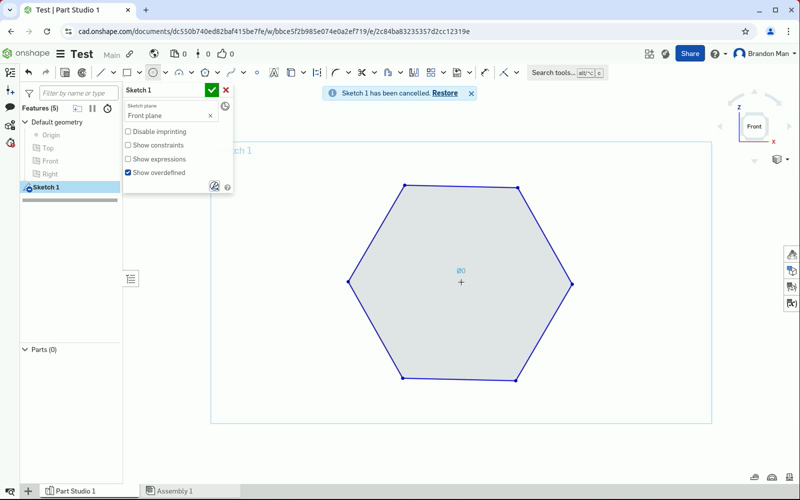
mouse_move(548, 281)
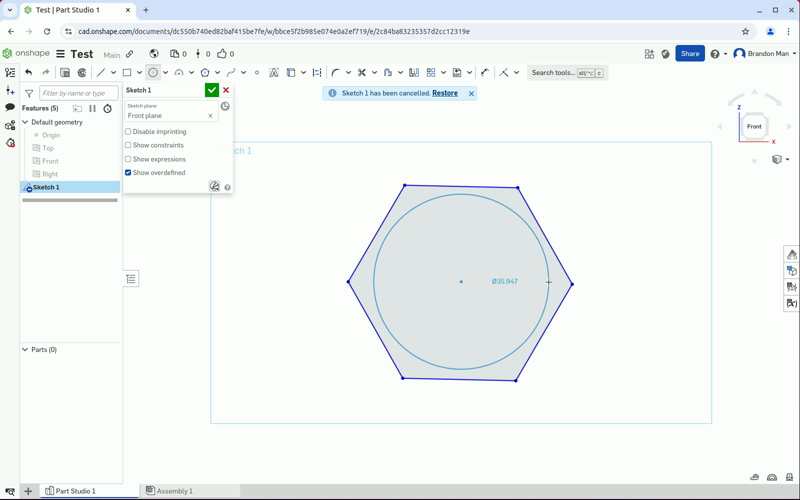
click(548, 281)
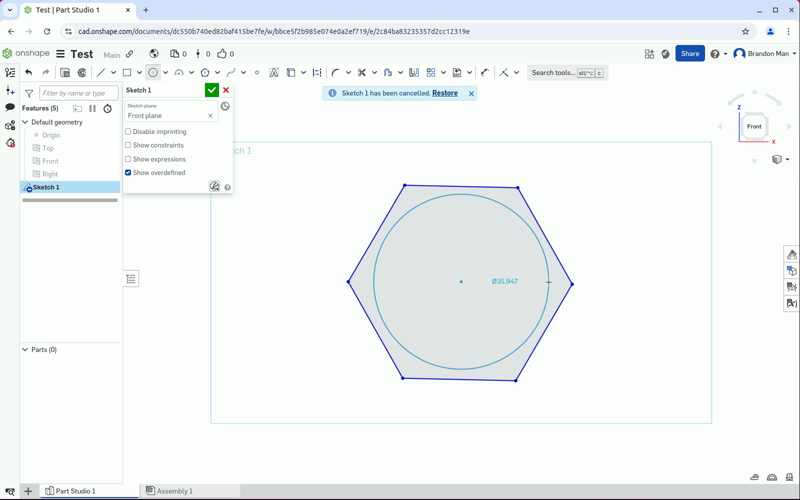
key(esc)
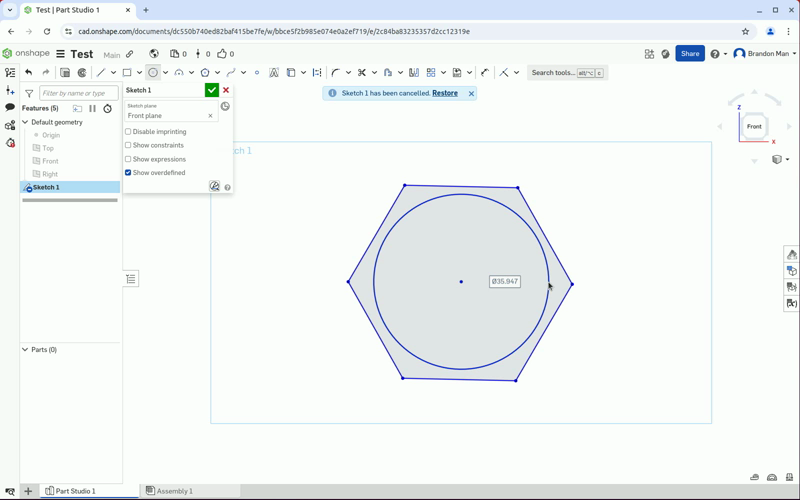
mouse_move(357, 280)
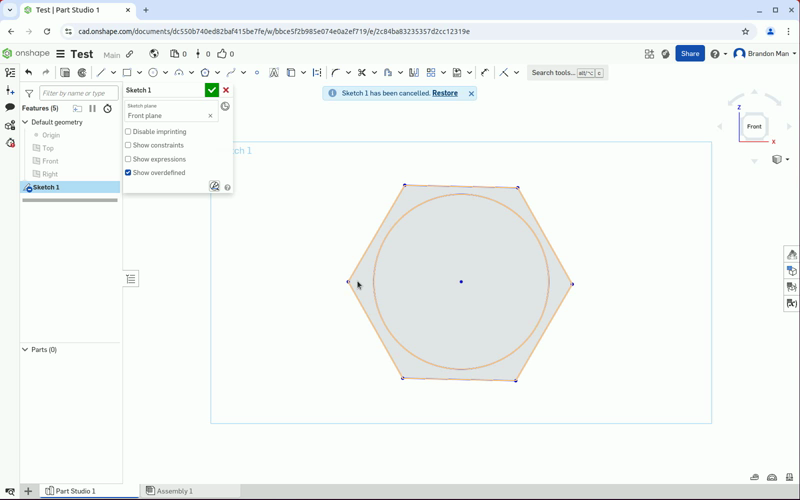
click(357, 280)
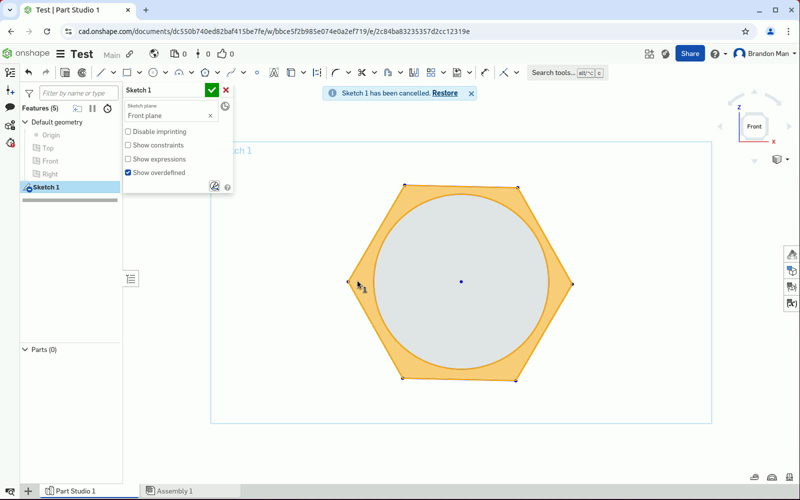
mouse_move(73, 352)
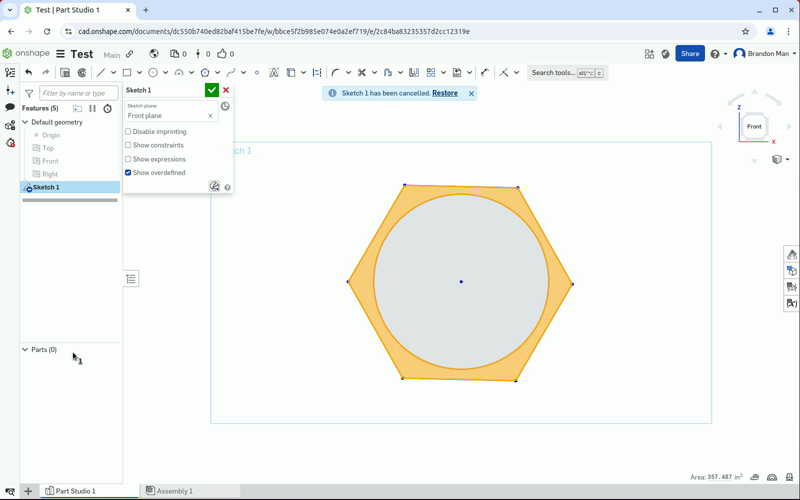
key(shift+y)
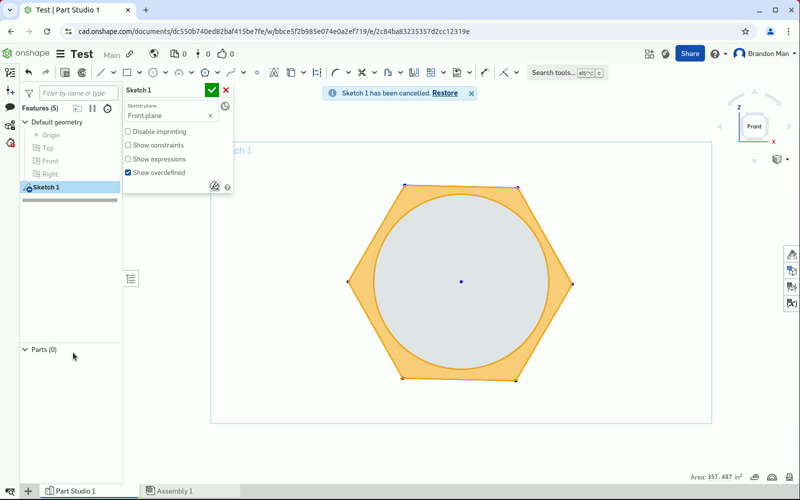
key(shift+e)
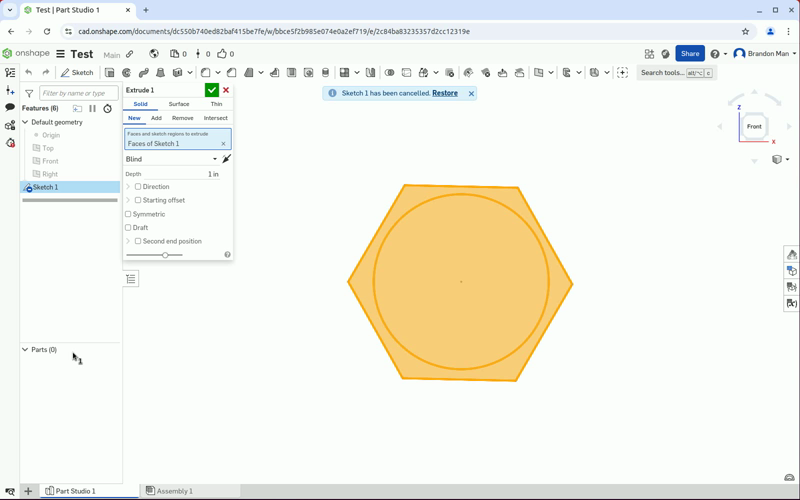
mouse_move(143, 106)
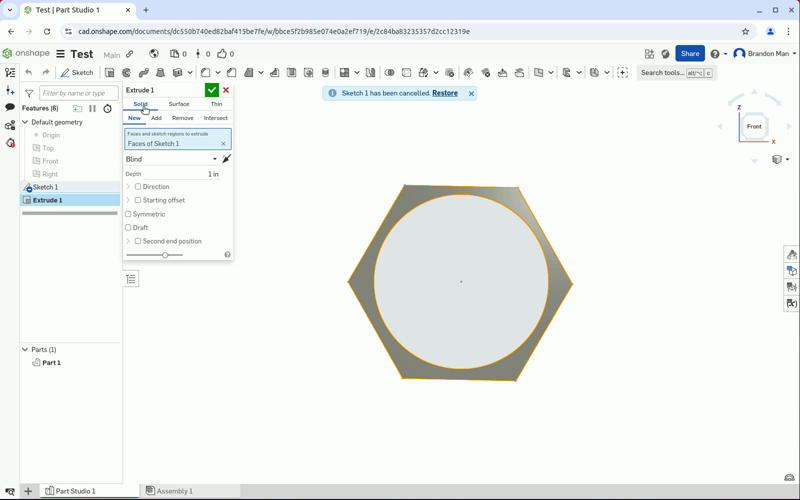
click(143, 106)
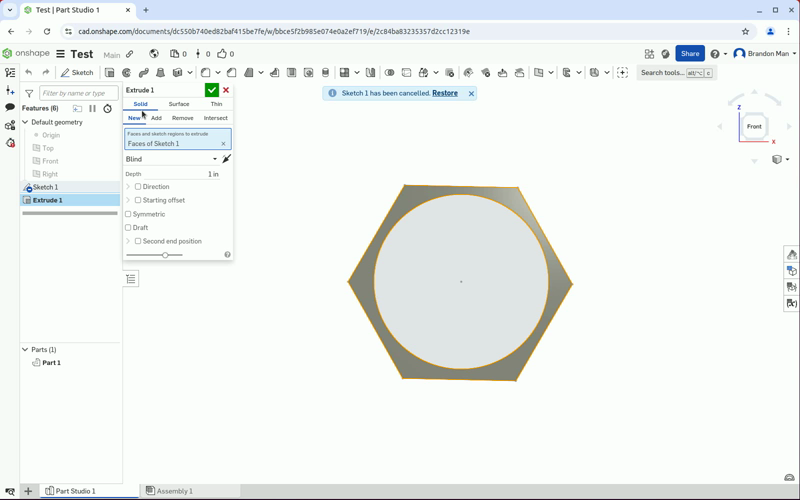
mouse_move(137, 120)
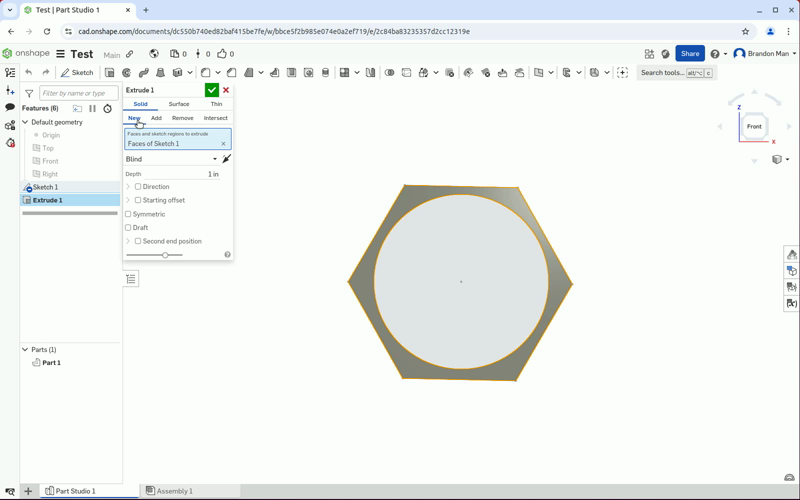
click(137, 120)
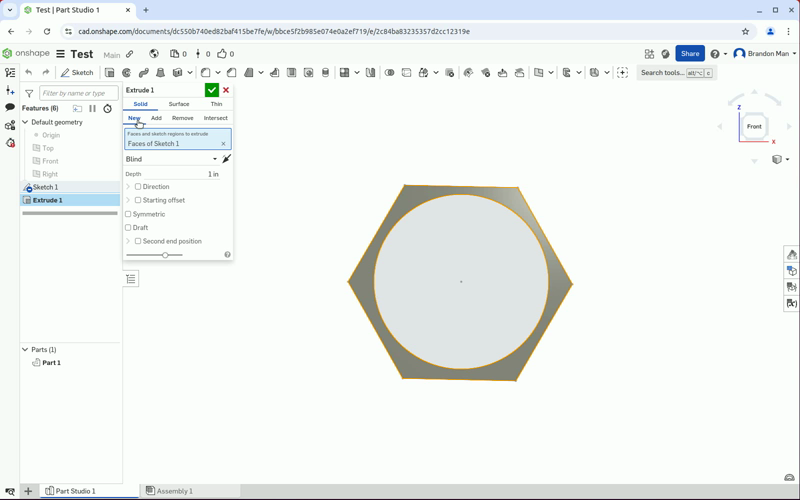
key(tab, 4)
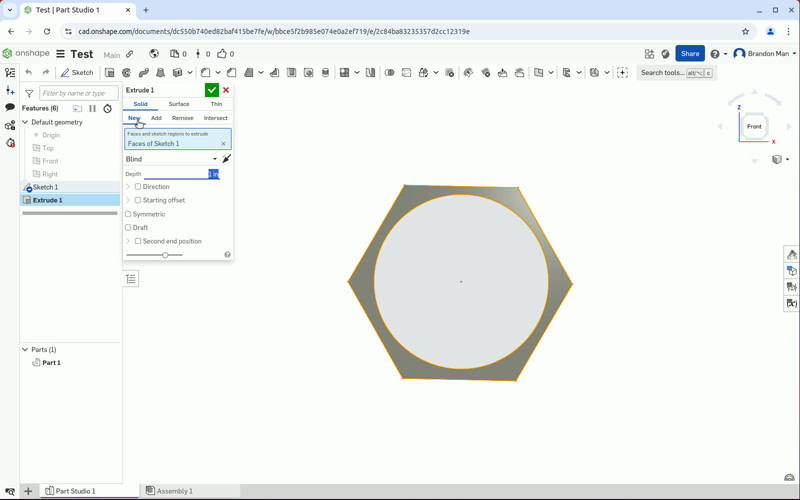
text(8.906)
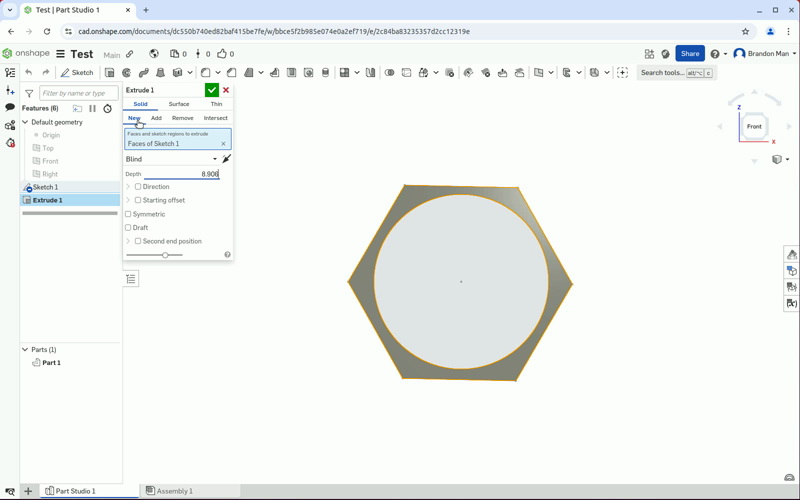
key(enter)
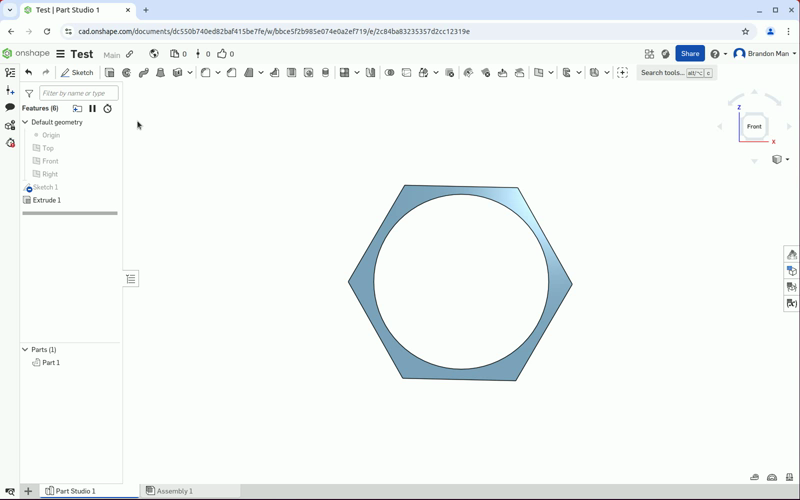
key(shift+h)
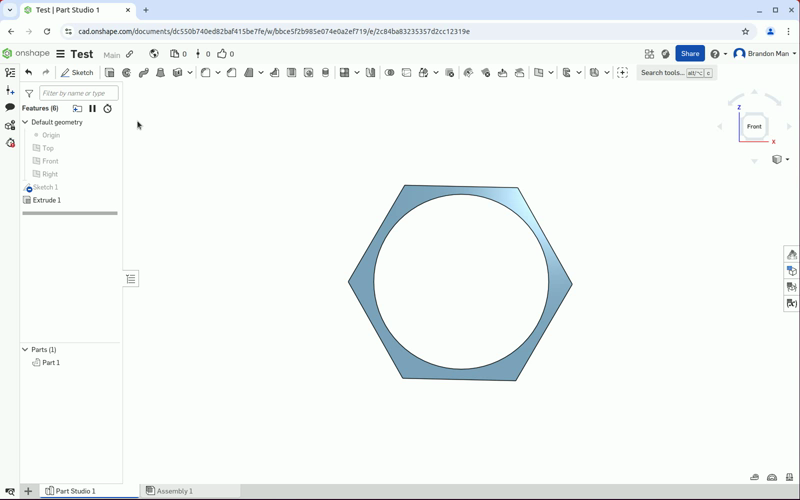
key(shift+h)
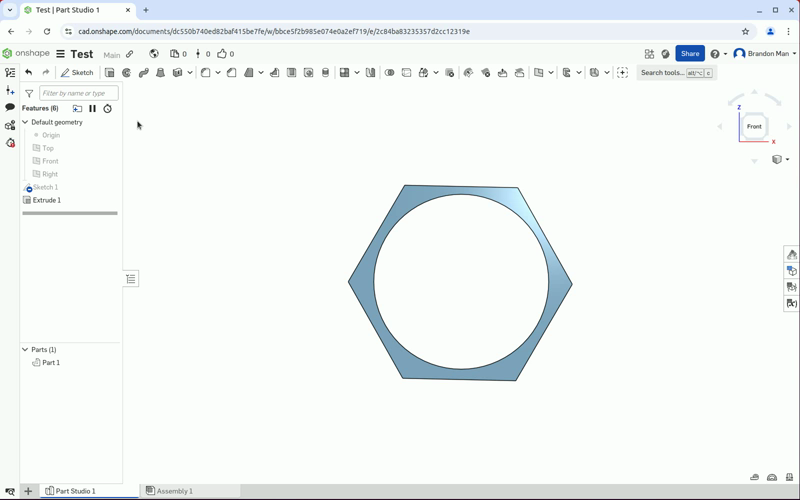
mouse_move(73, 189)
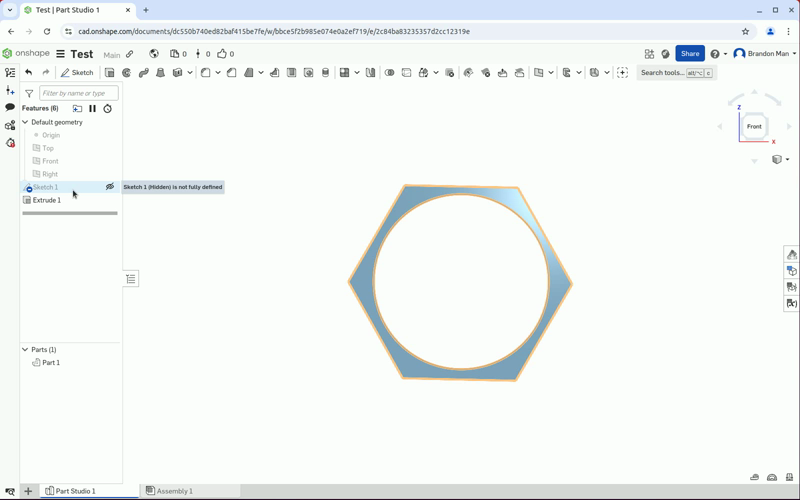
click(73, 189)
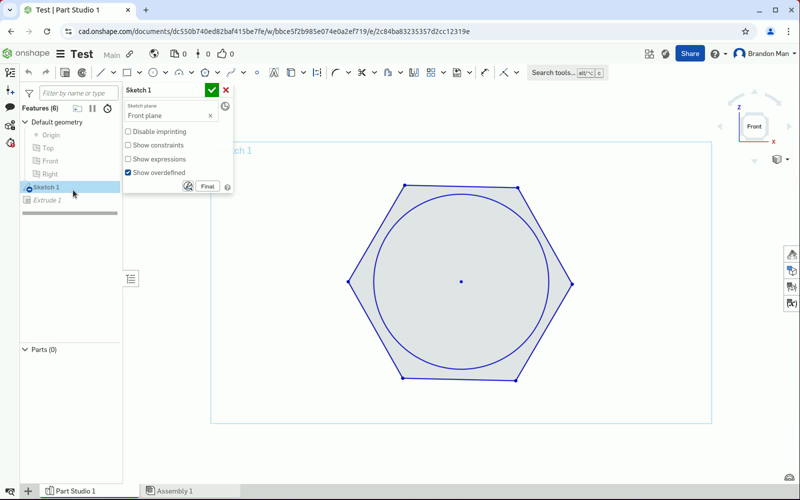
mouse_move(229, 92)
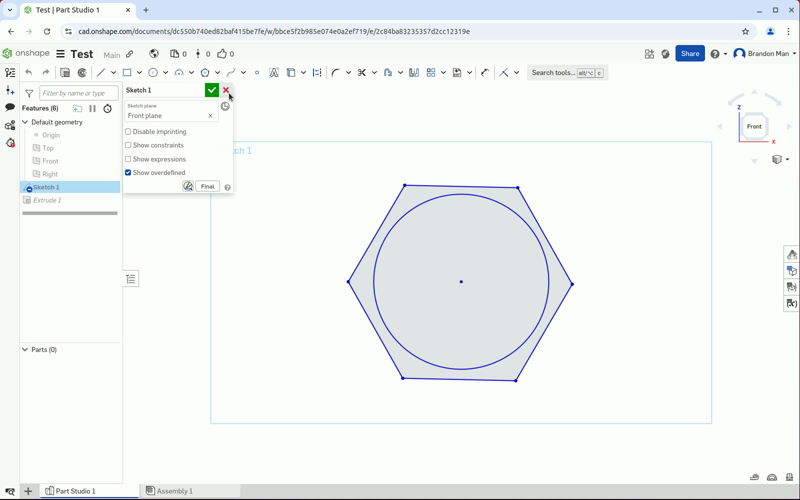
click(229, 92)
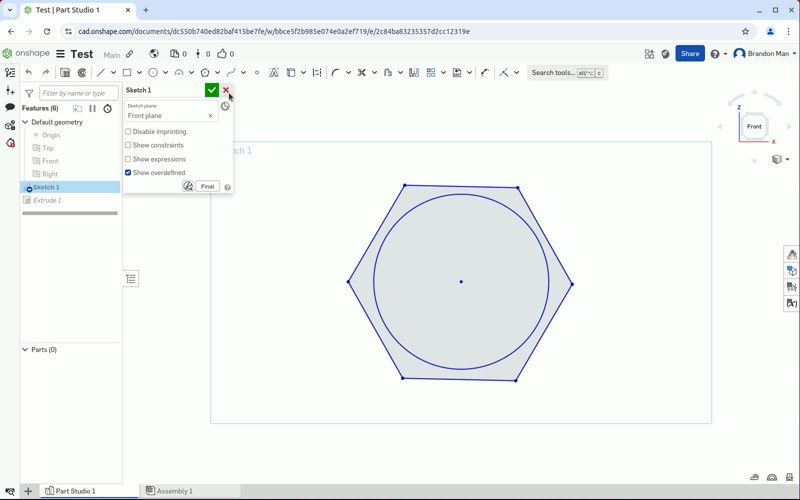
key(shift+s)
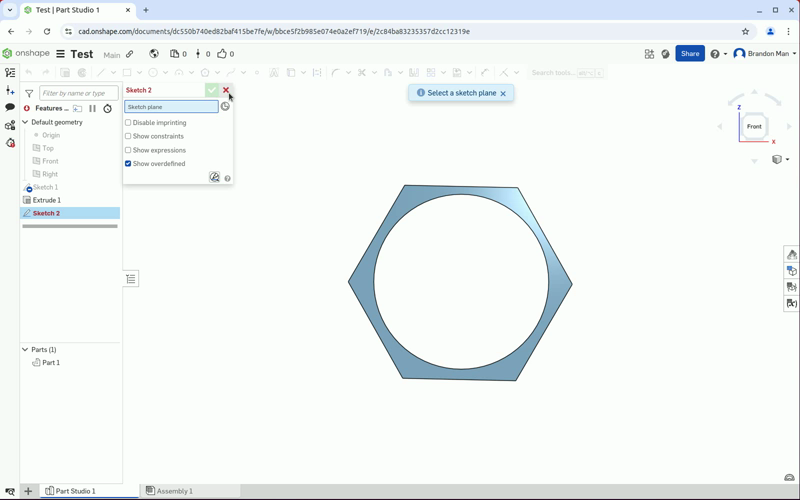
mouse_move(73, 163)
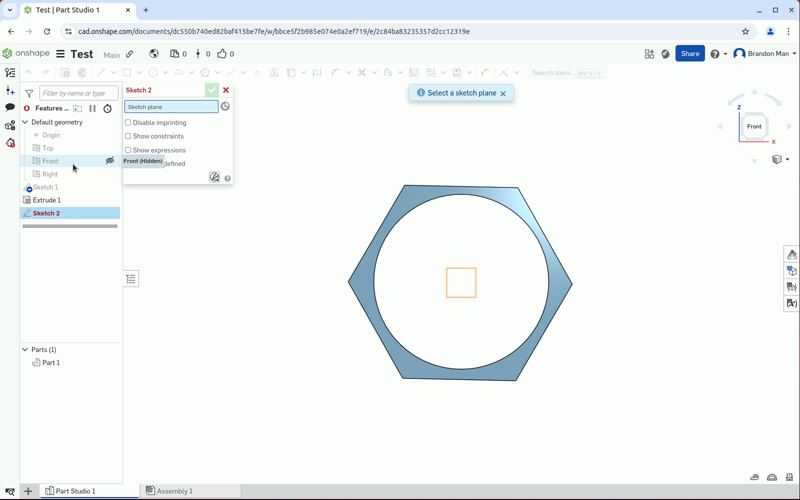
click(73, 163)
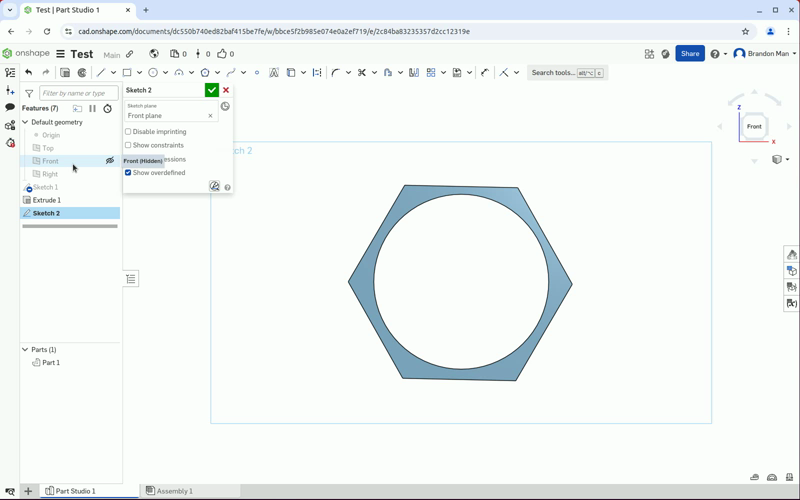
mouse_move(73, 352)
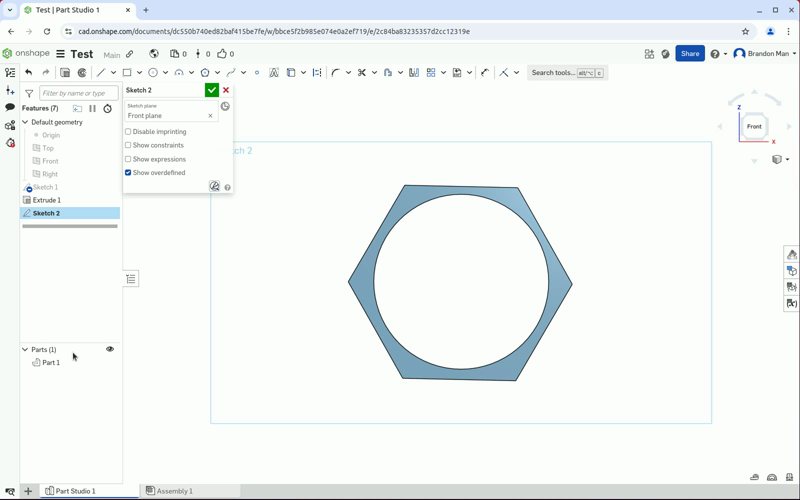
key(y)
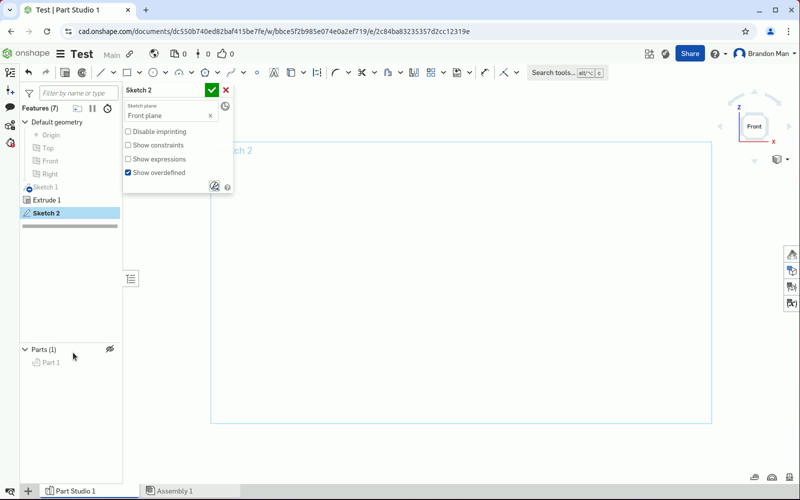
key(c)
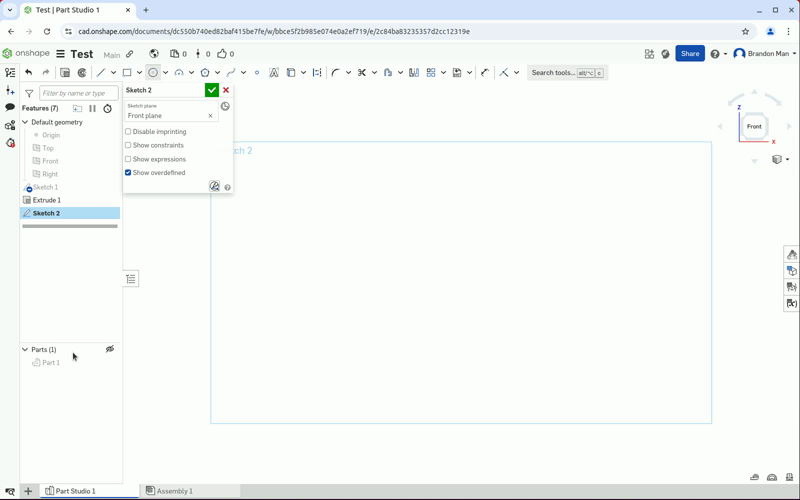
key_down(shift)
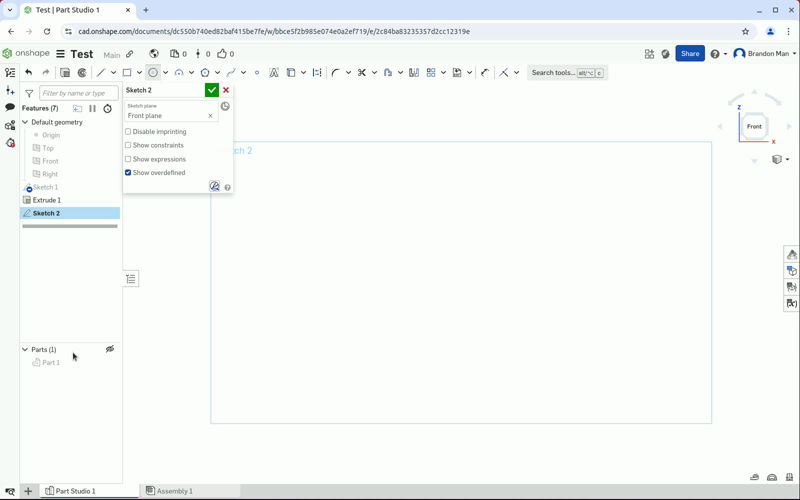
mouse_move(461, 282)
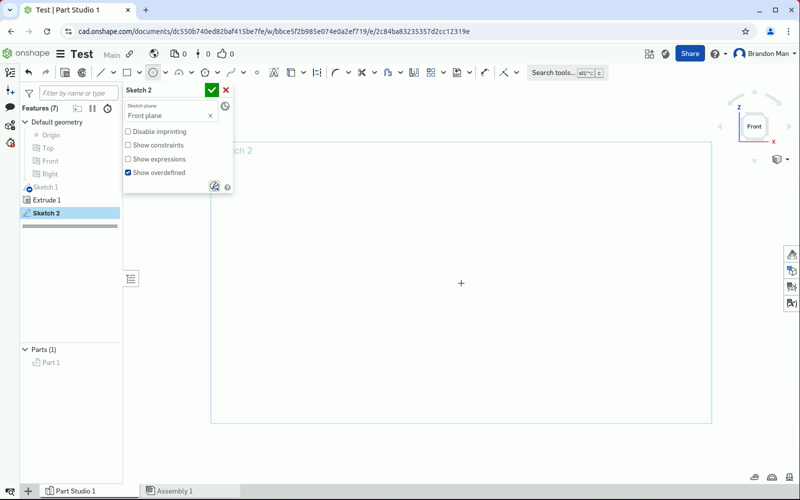
click(461, 282)
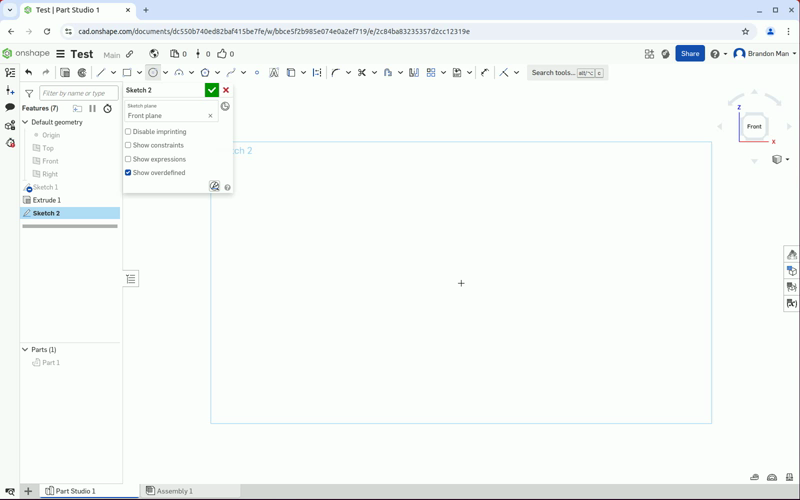
key_up(shift)
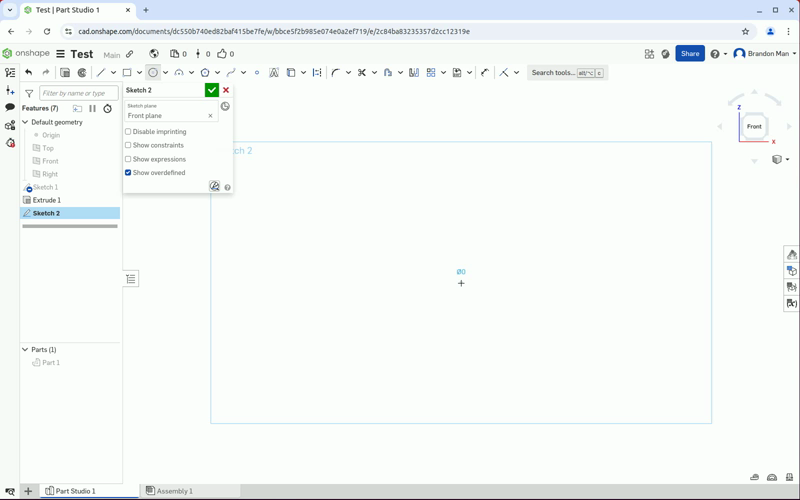
mouse_move(549, 282)
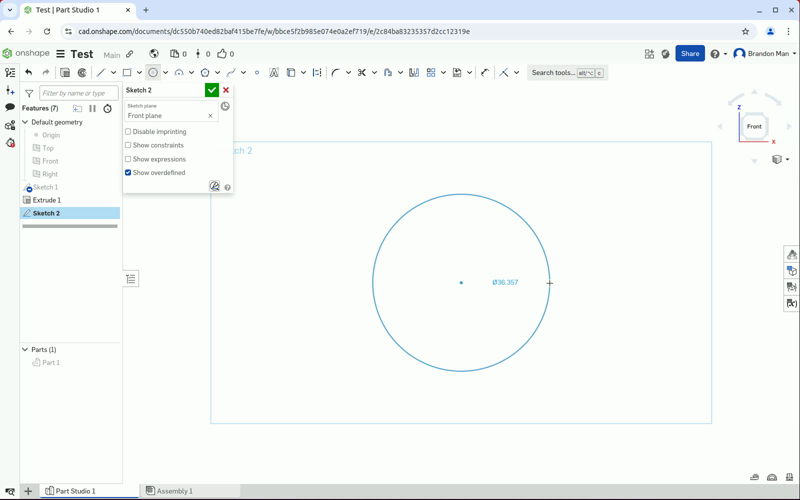
click(549, 282)
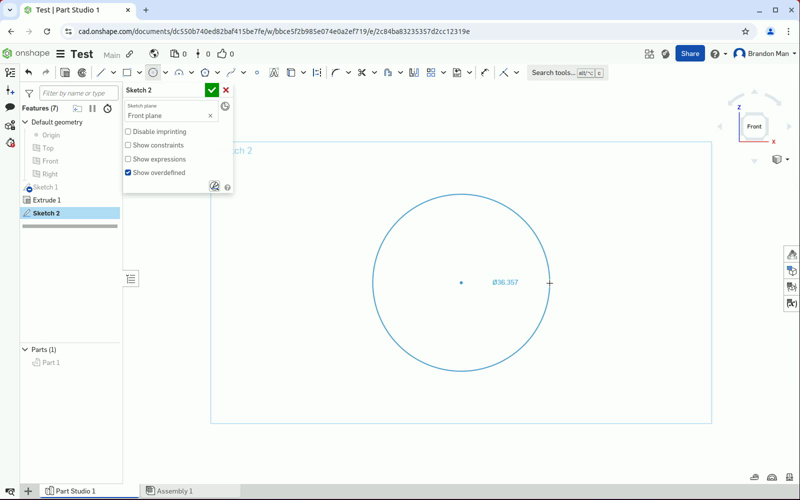
key(esc)
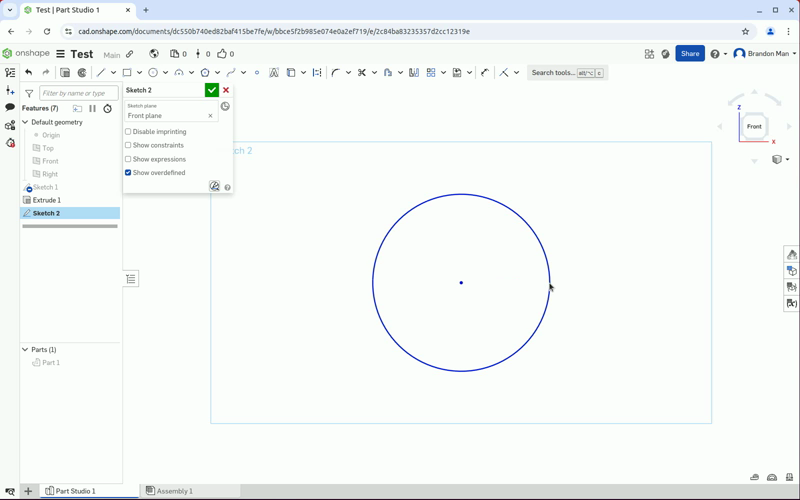
mouse_move(470, 257)
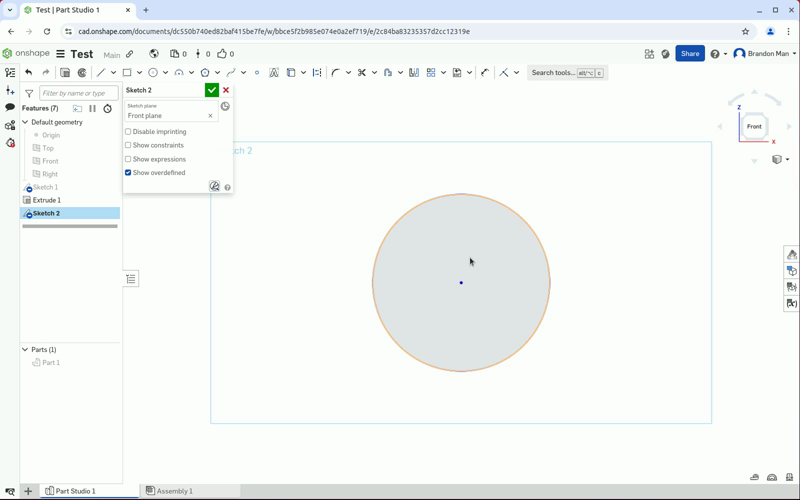
click(470, 257)
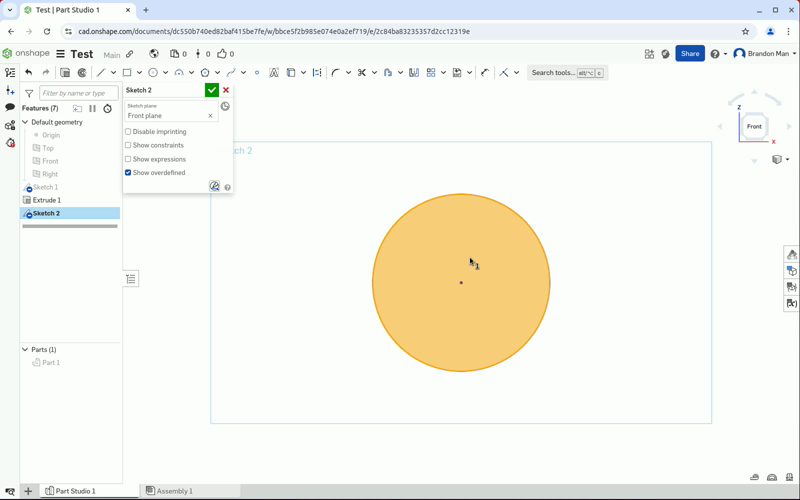
mouse_move(73, 352)
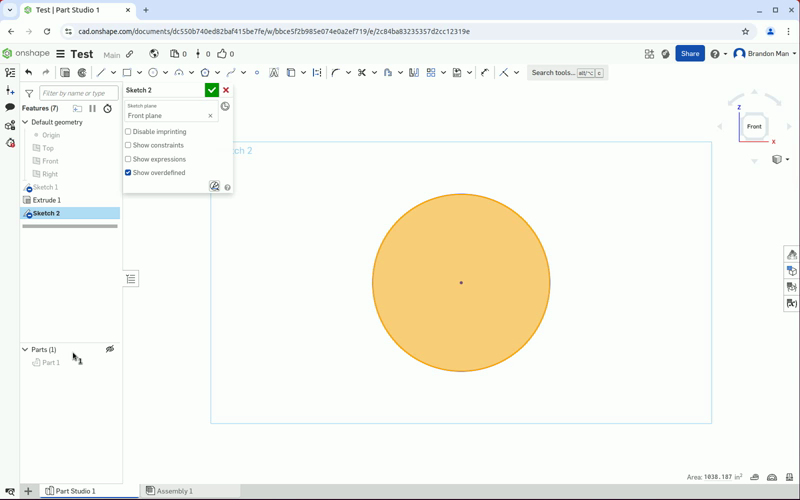
key(shift+y)
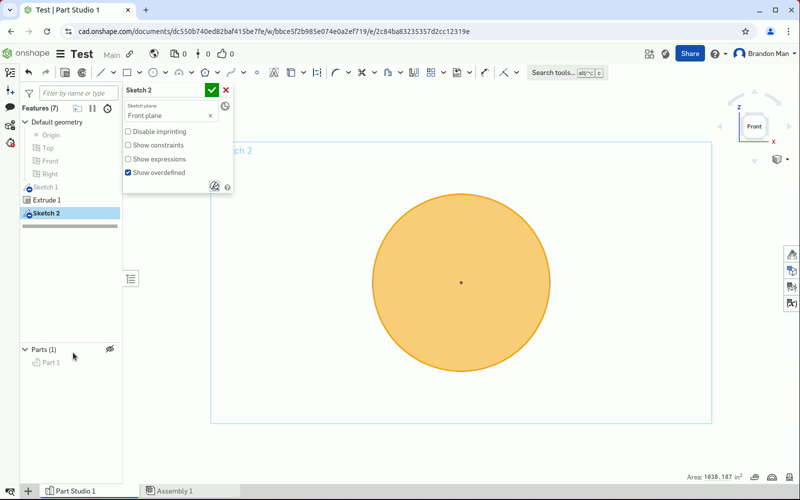
key(shift+e)
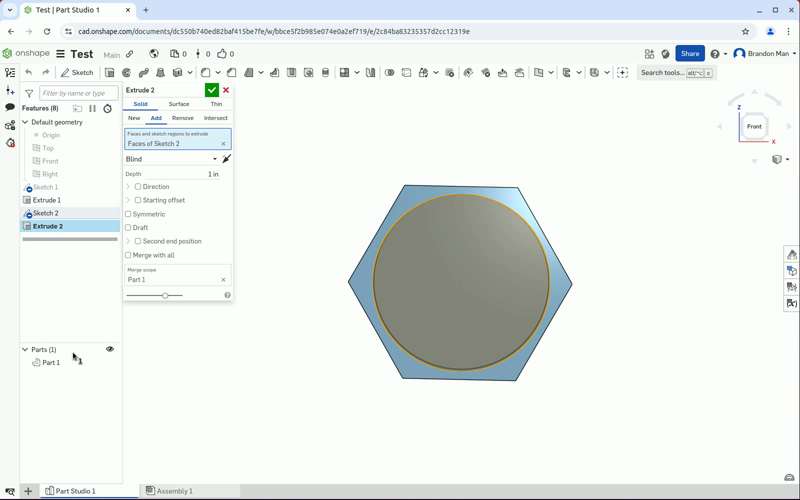
mouse_move(143, 106)
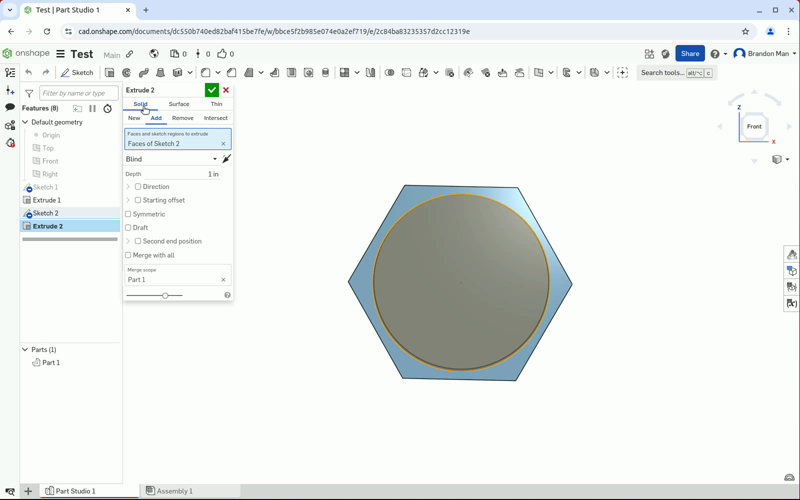
click(143, 106)
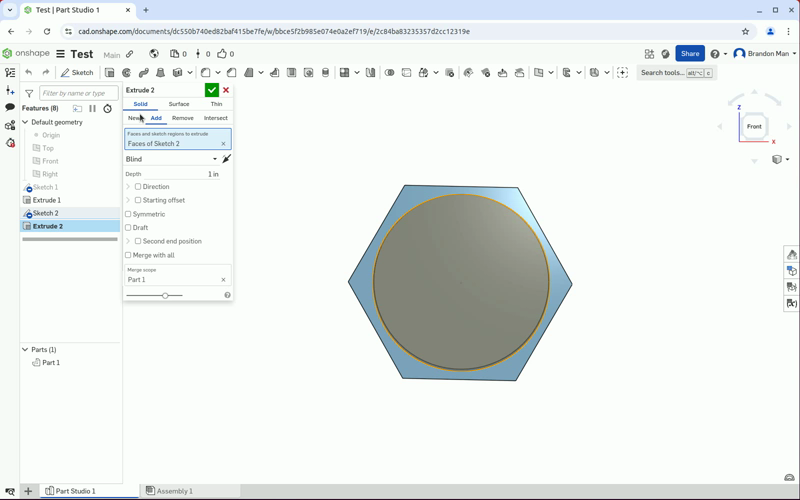
mouse_move(137, 120)
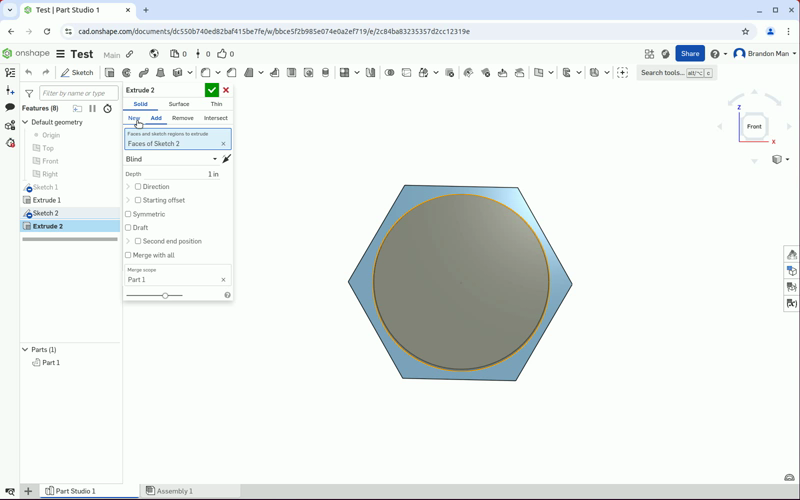
click(137, 120)
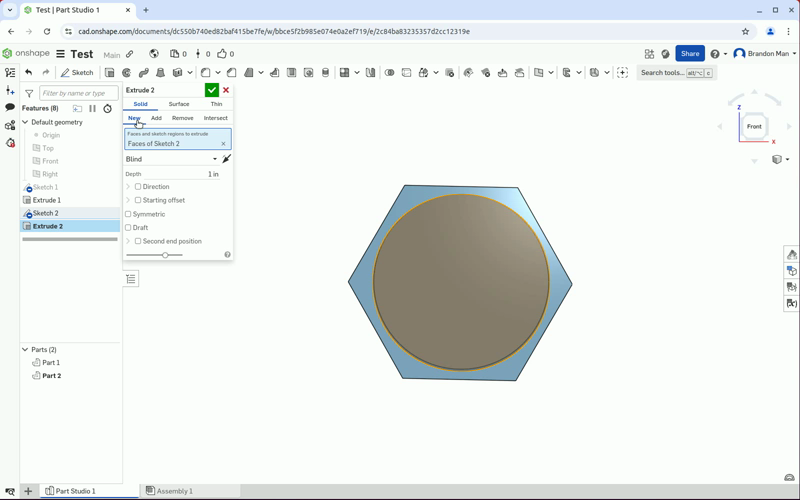
key(tab, 4)
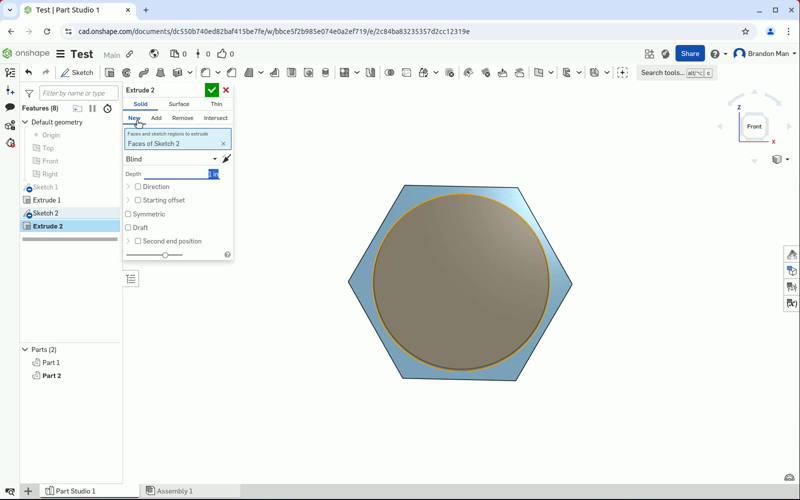
text(8.906)
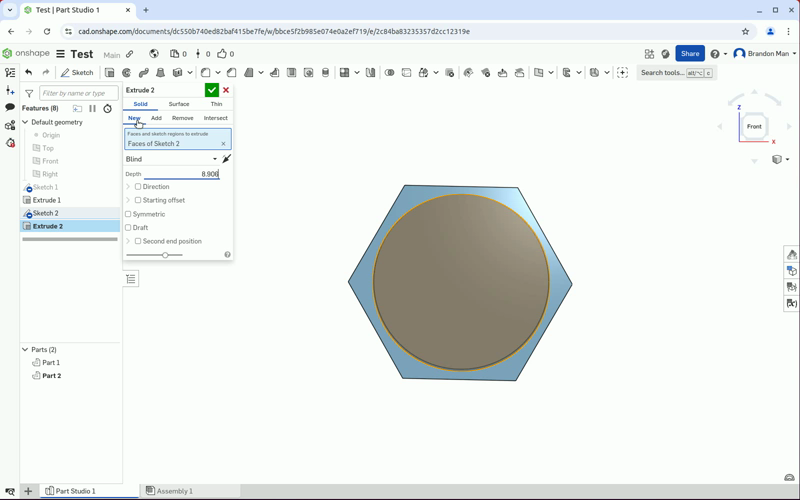
key(enter)
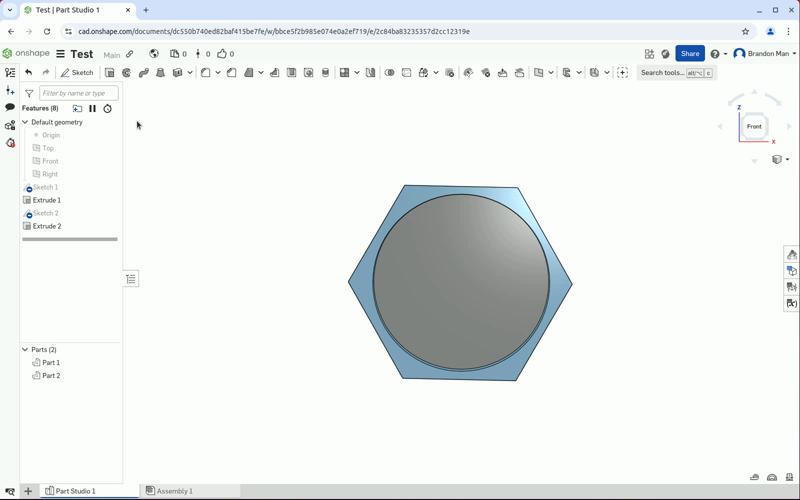
key(shift+h)
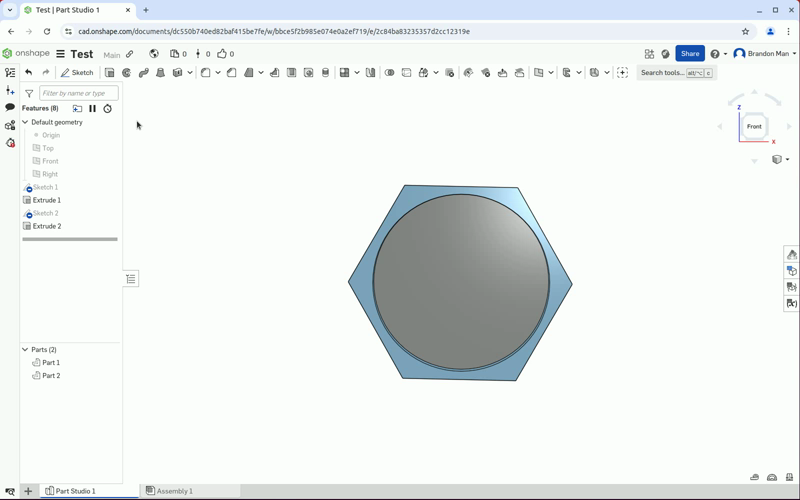
key(shift+h)
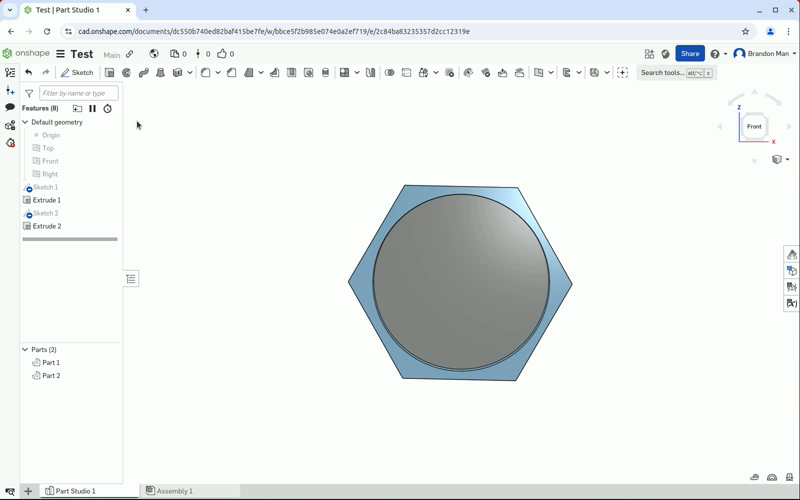
mouse_move(73, 189)
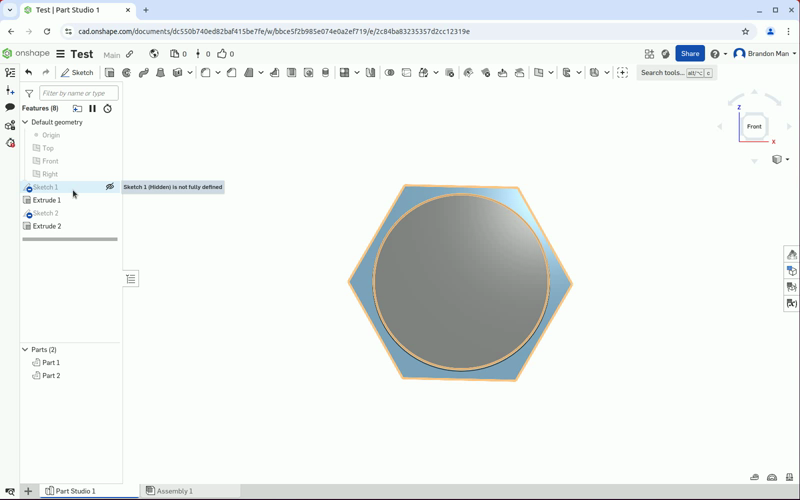
click(73, 189)
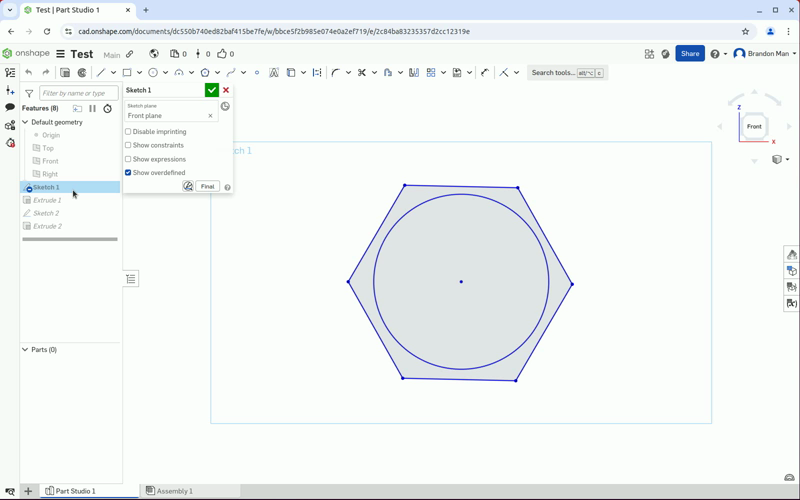
mouse_move(229, 92)
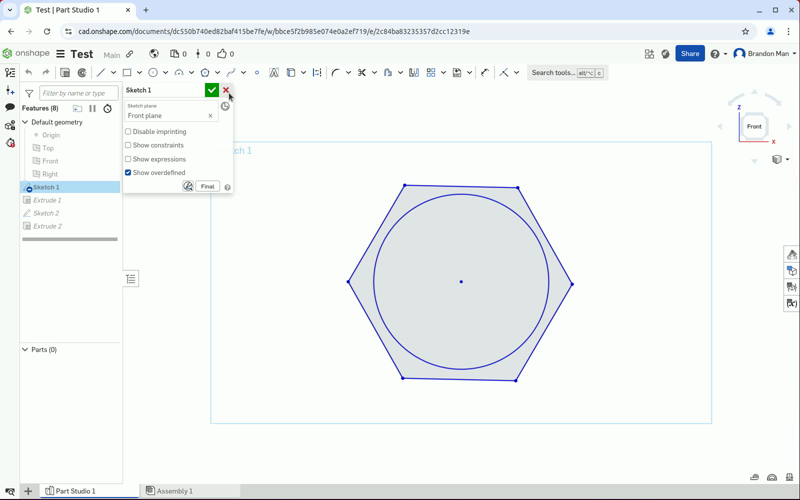
click(229, 92)
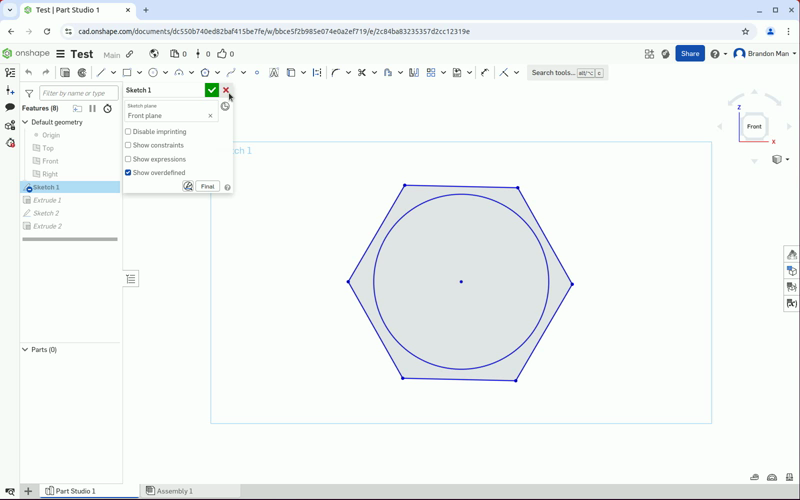
key(shift+s)
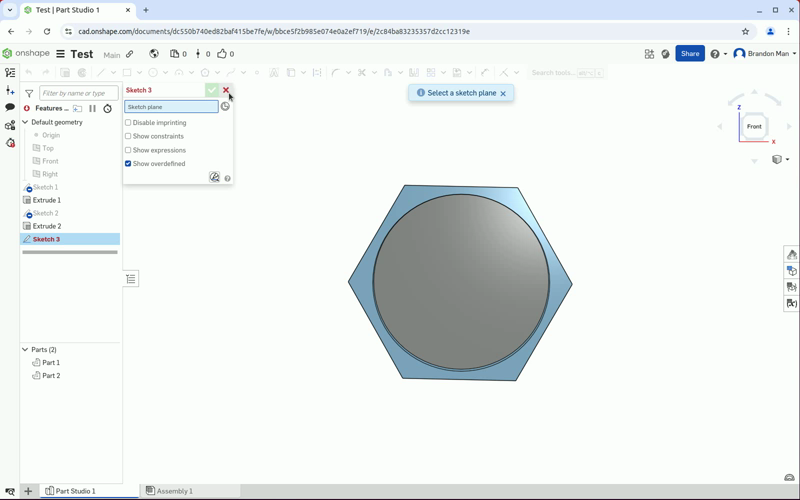
mouse_move(73, 163)
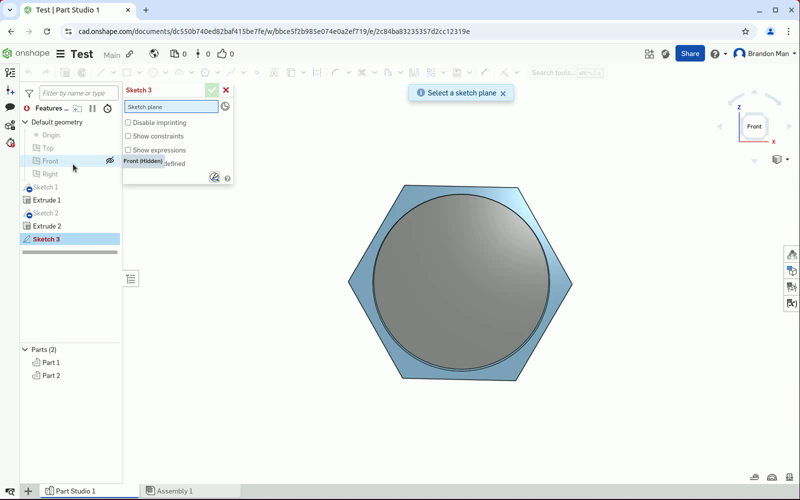
click(73, 163)
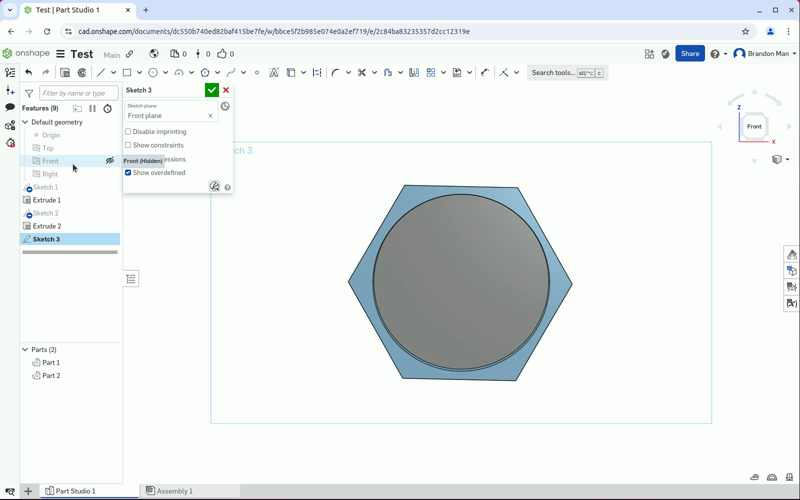
mouse_move(73, 352)
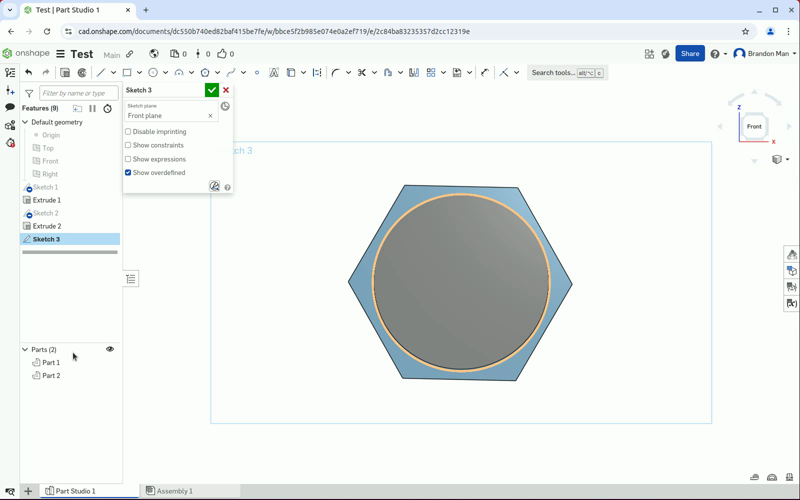
key(y)
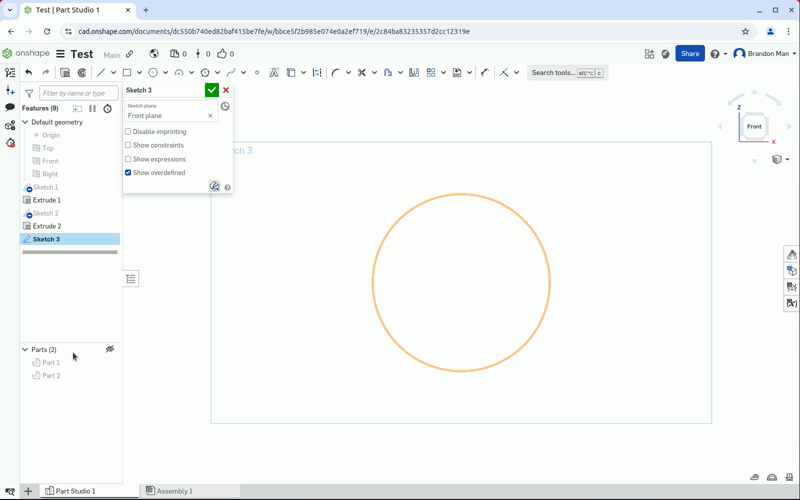
key(c)
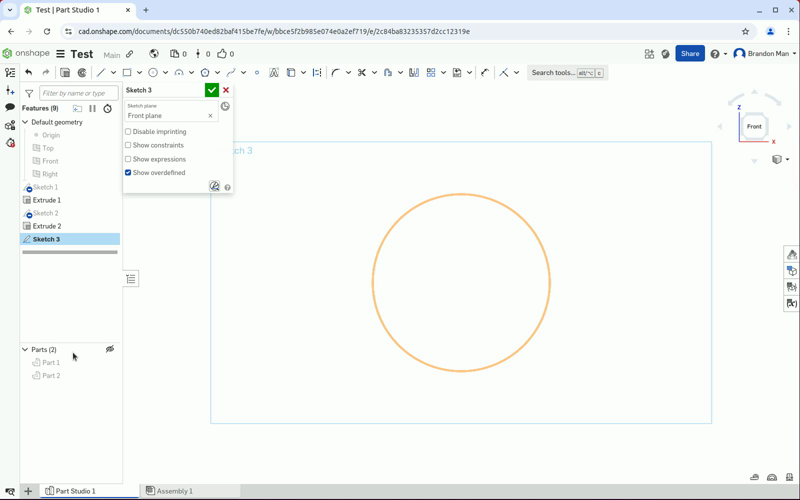
key_down(shift)
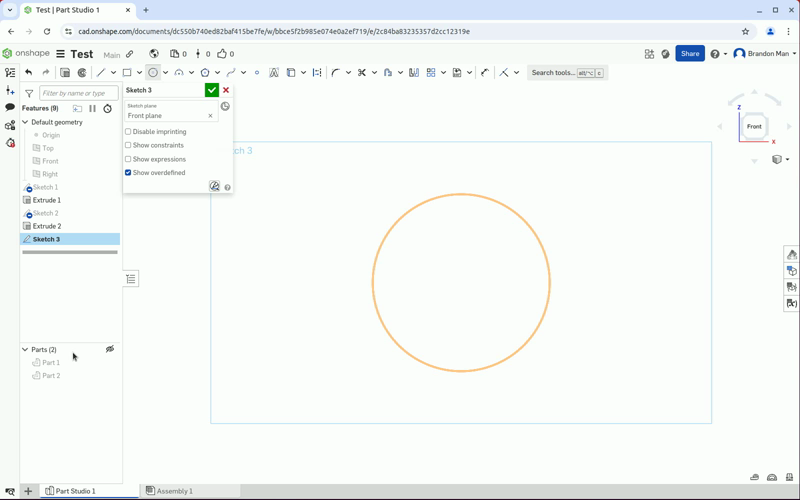
mouse_move(461, 282)
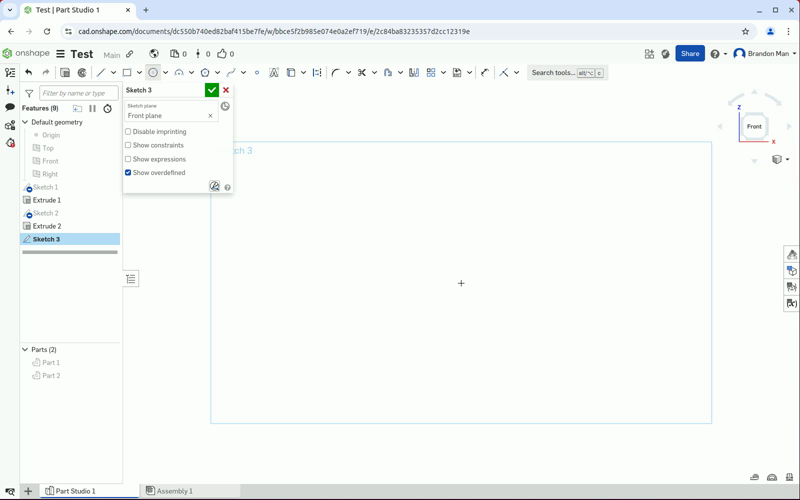
click(461, 282)
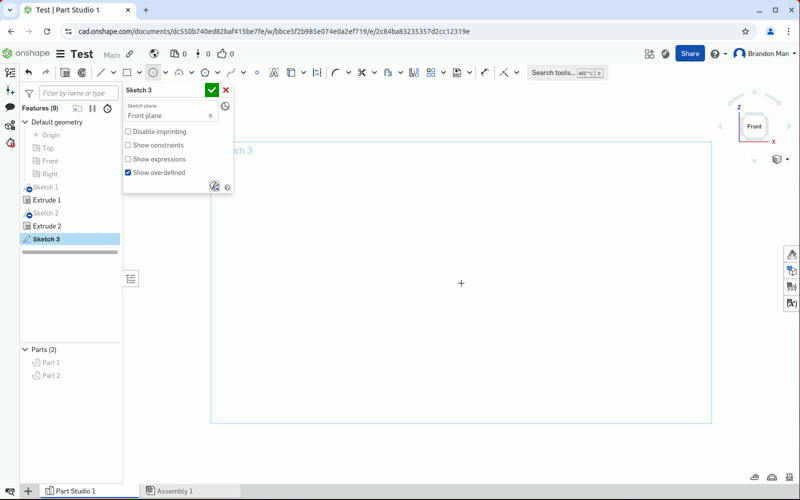
key_up(shift)
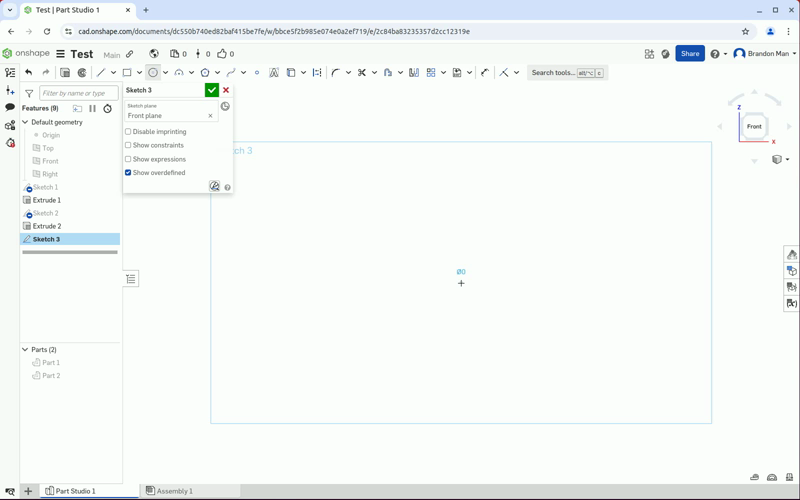
mouse_move(549, 282)
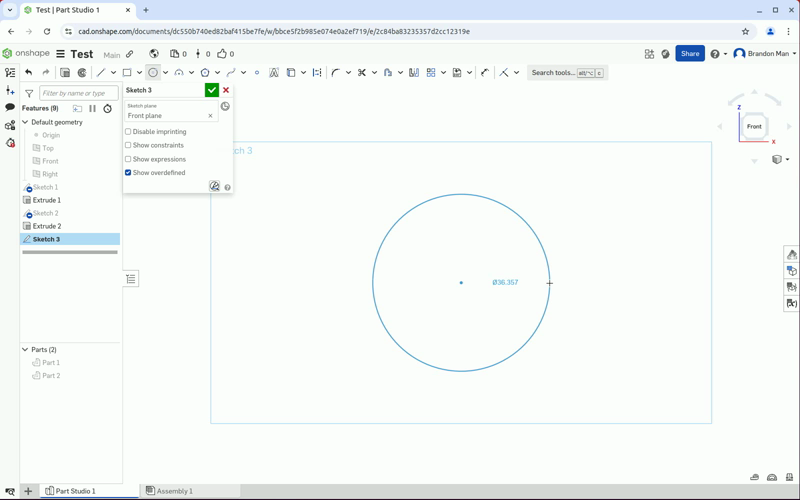
click(549, 282)
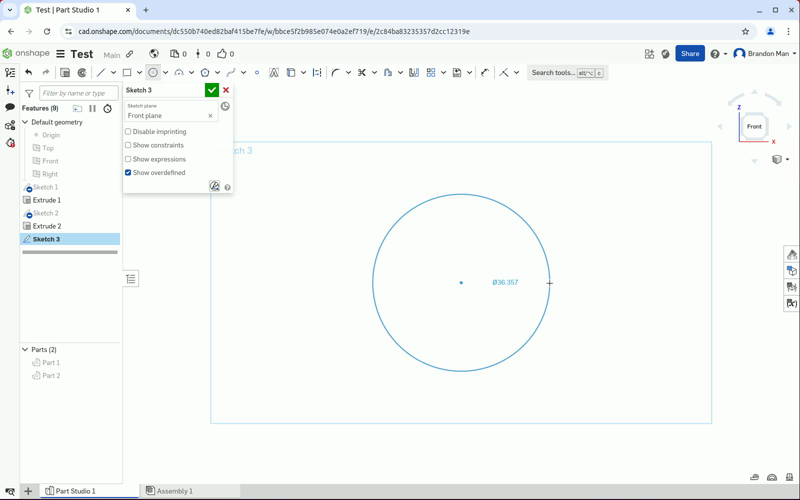
key(esc)
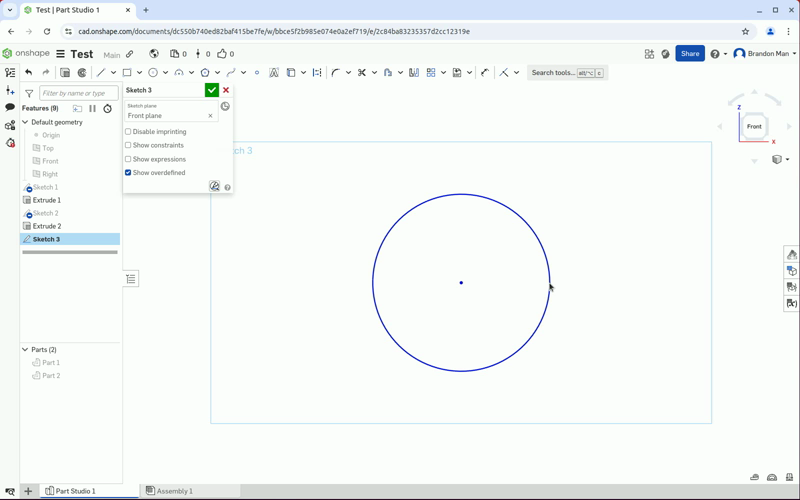
mouse_move(480, 300)
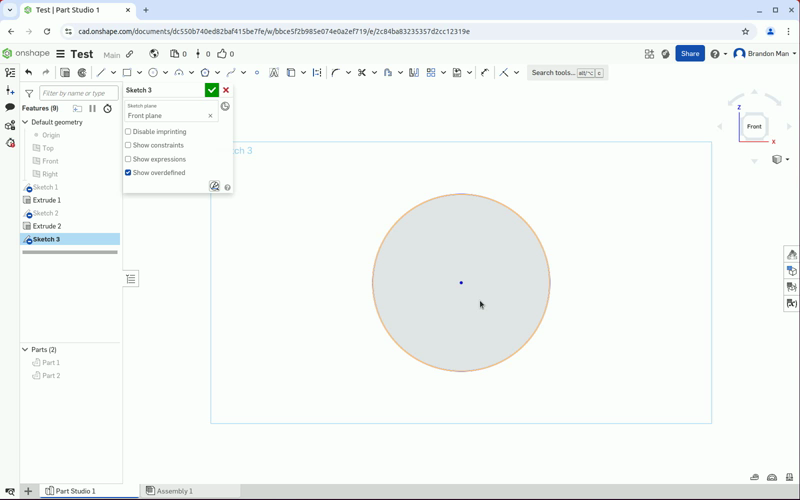
click(480, 300)
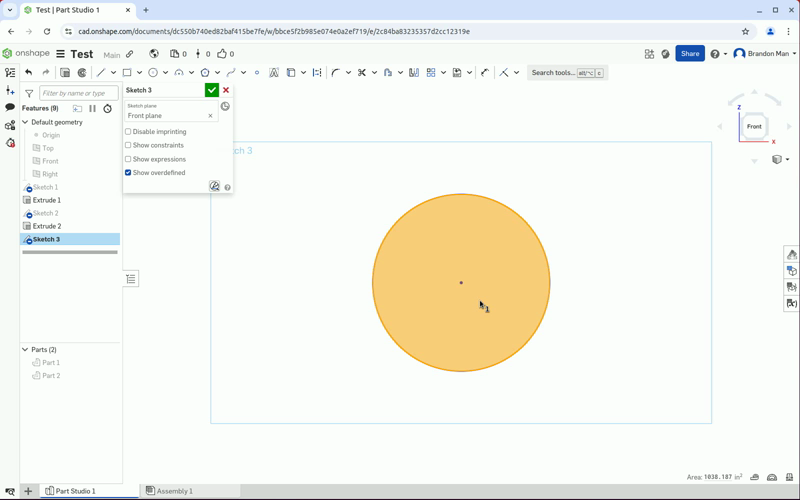
mouse_move(73, 352)
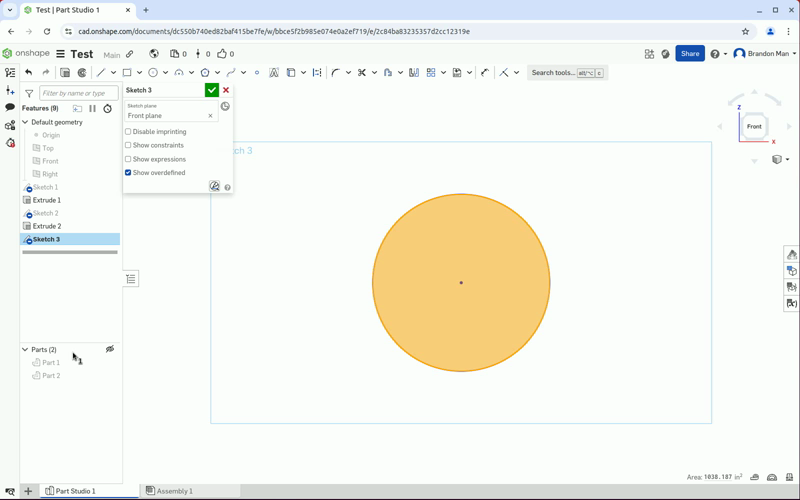
key(shift+y)
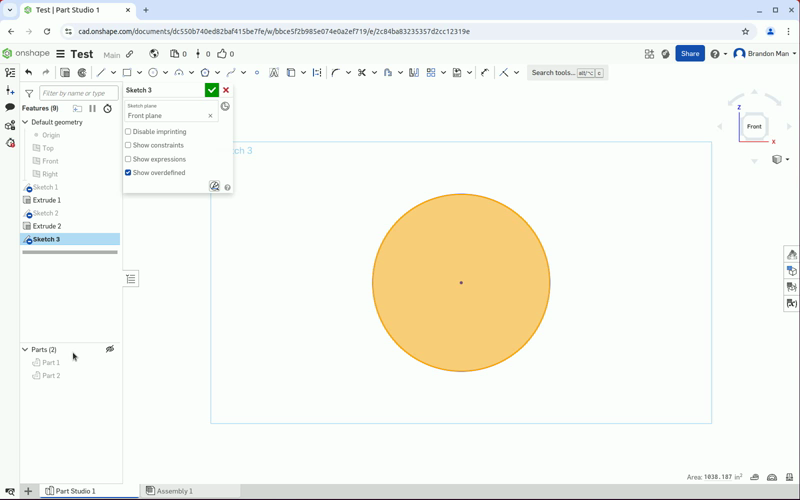
key(shift+e)
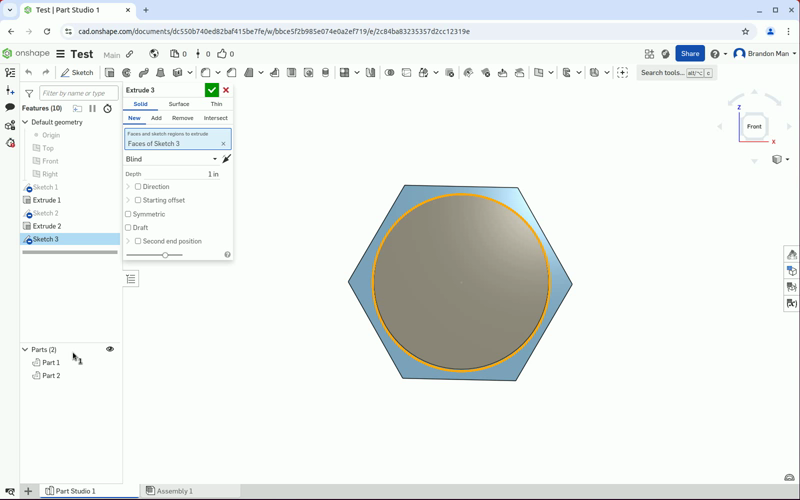
mouse_move(143, 106)
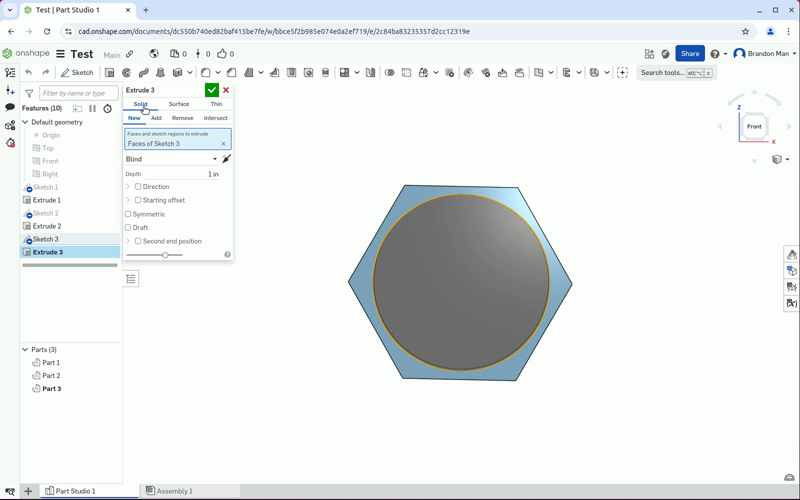
click(143, 106)
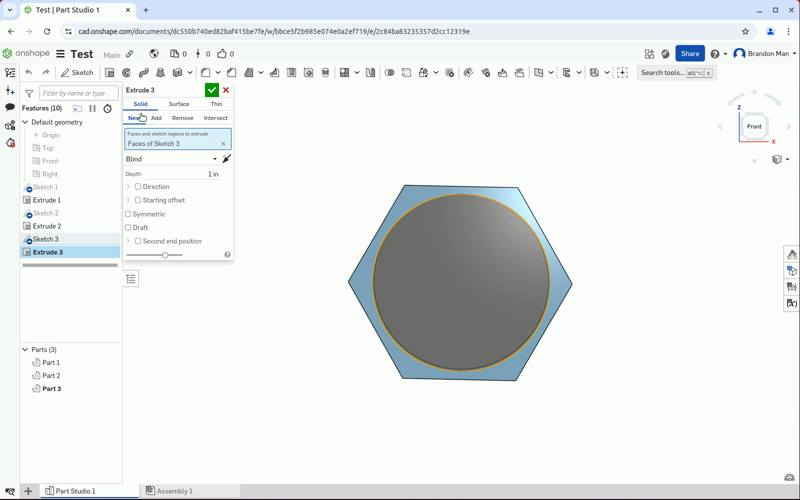
mouse_move(137, 120)
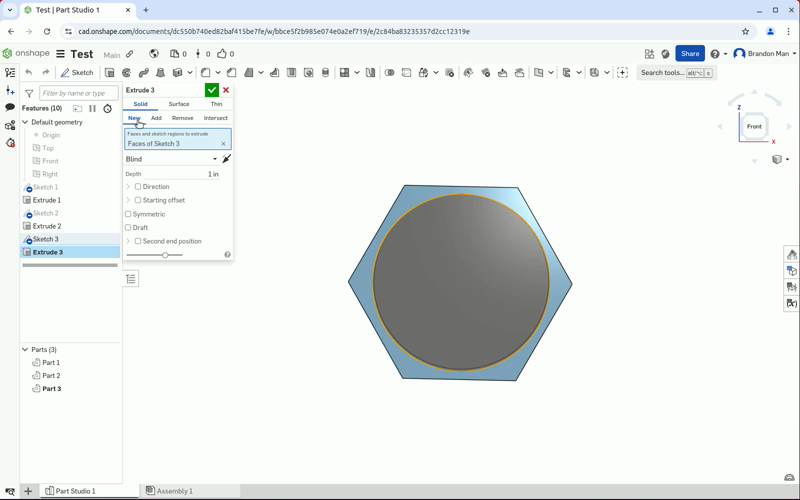
click(137, 120)
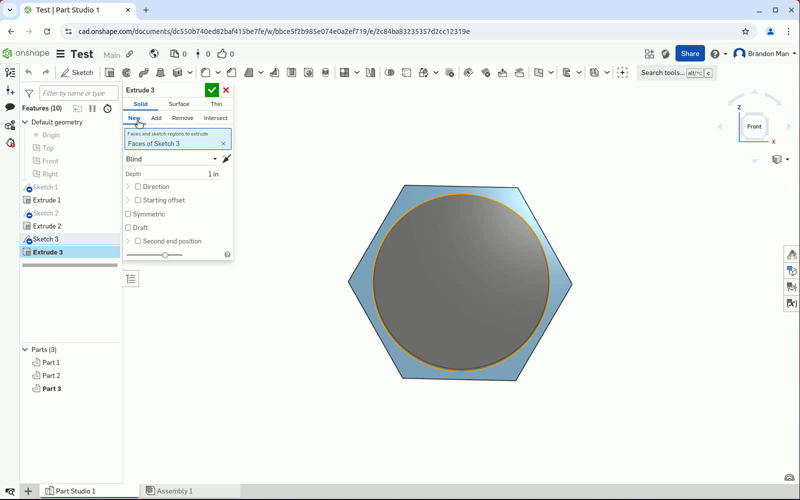
key(tab, 4)
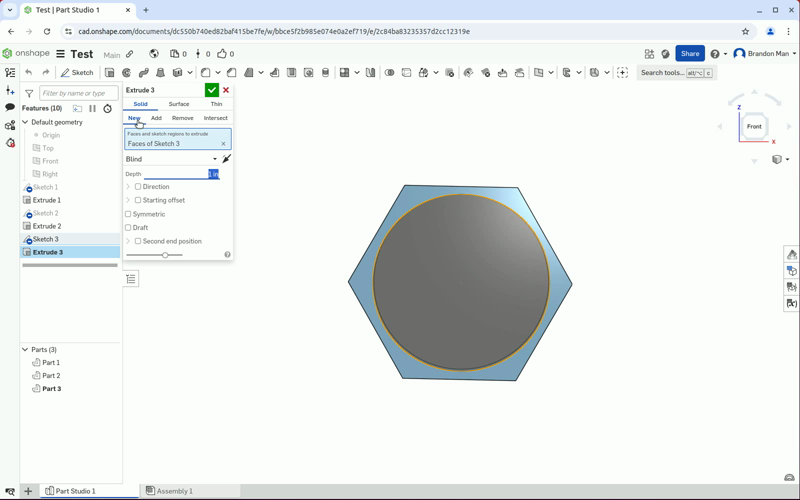
text(-3.611)
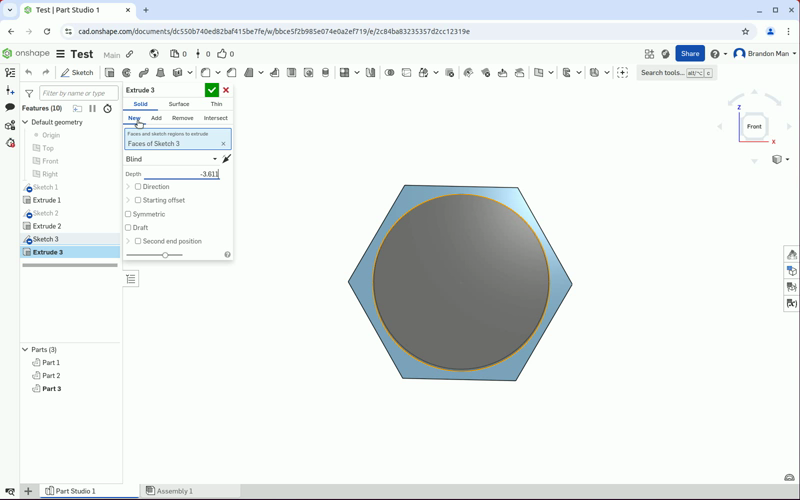
key(enter)
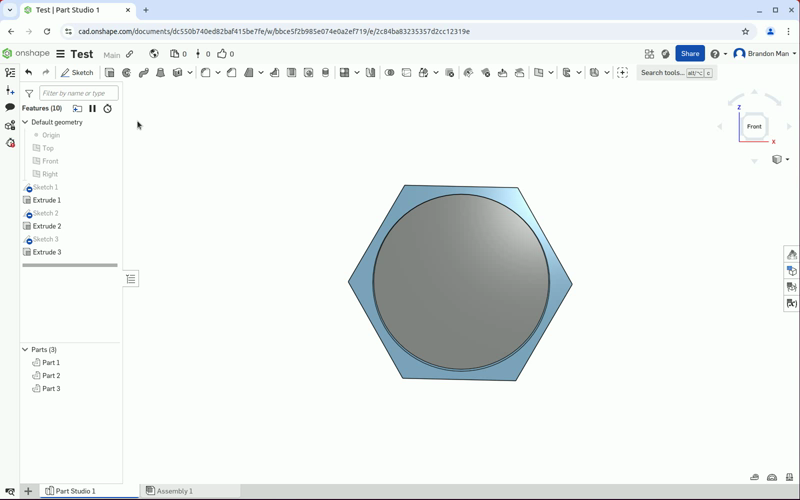
key(shift+h)
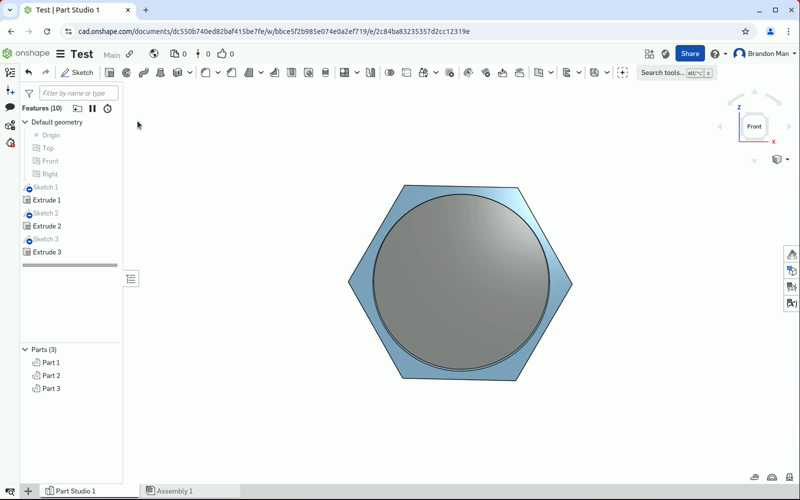
key(shift+h)
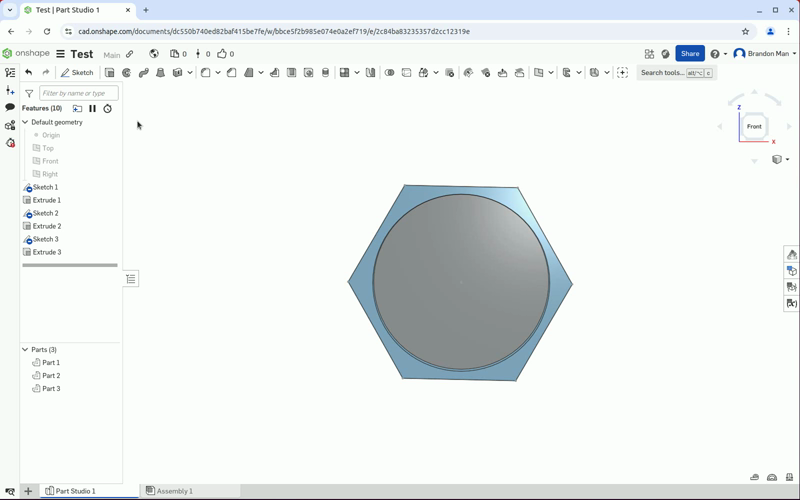
key(shift+7)
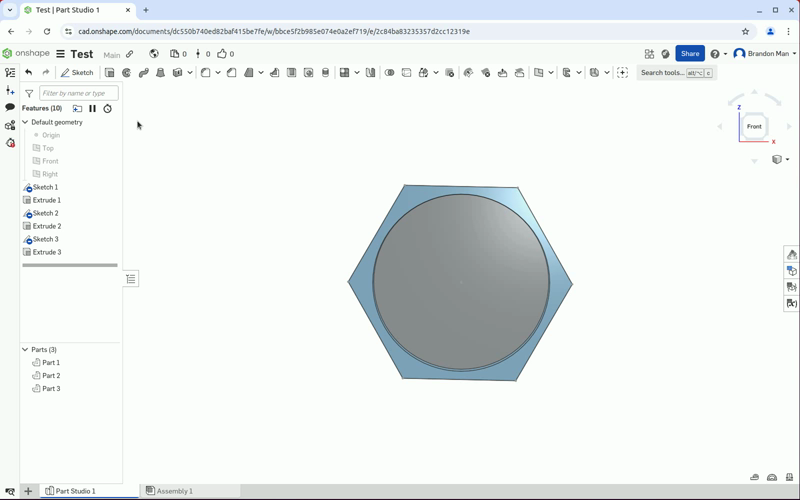
key(left, 2)
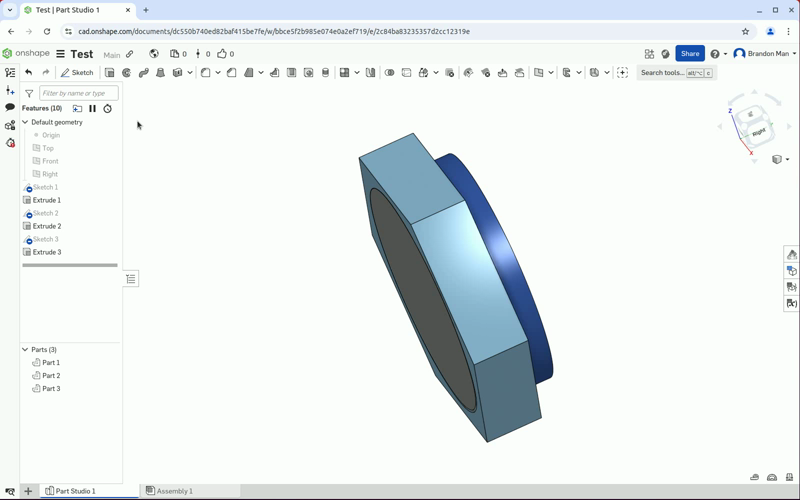
key(down, 2)
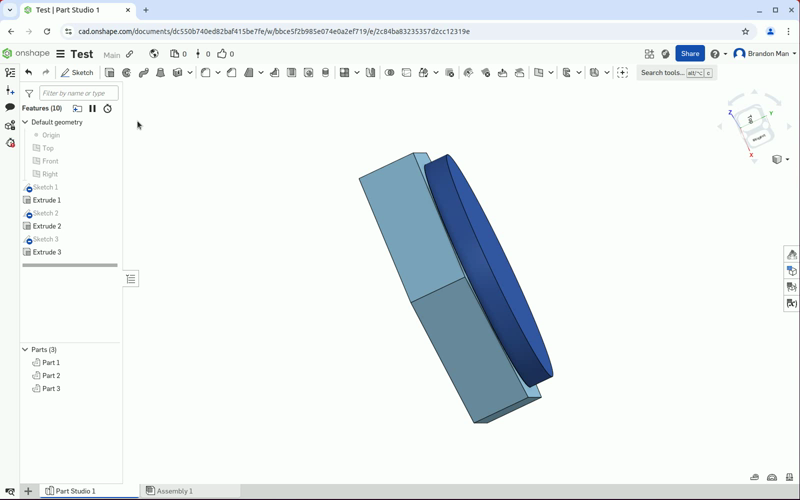
key(up, 2)
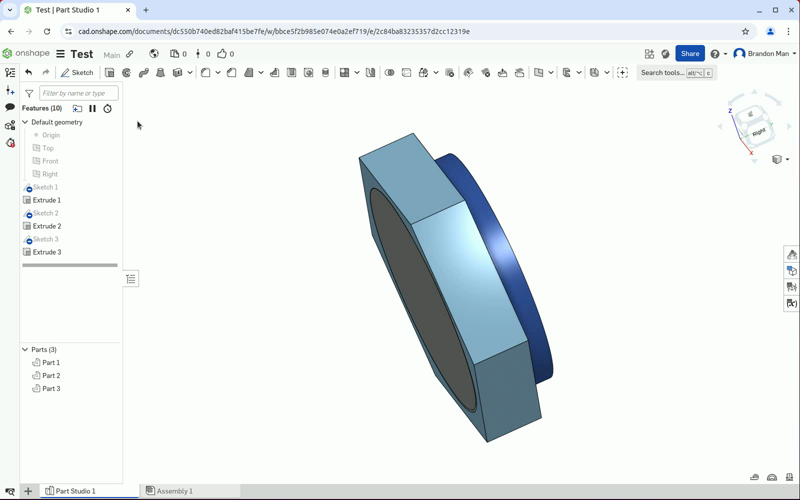
key(right, 2)
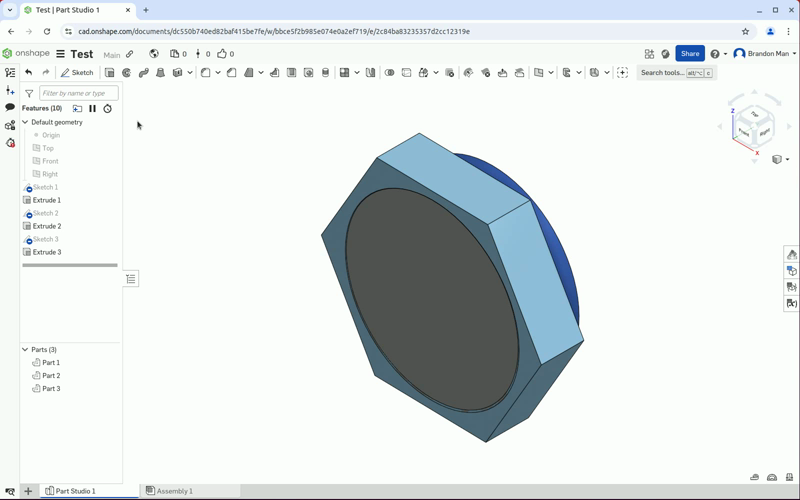
mouse_move(73, 189)
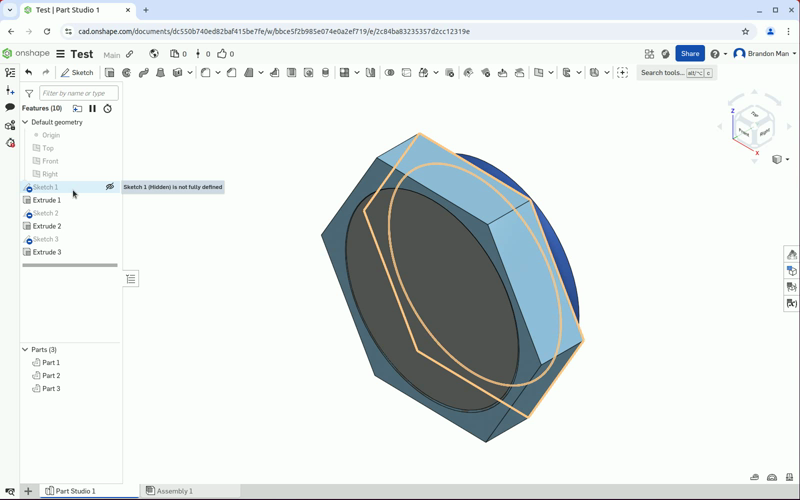
click(73, 189)